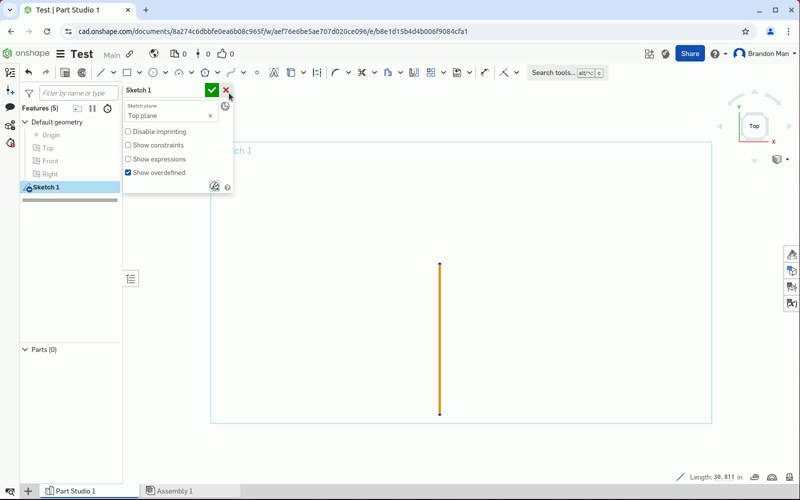
key(shift+h)
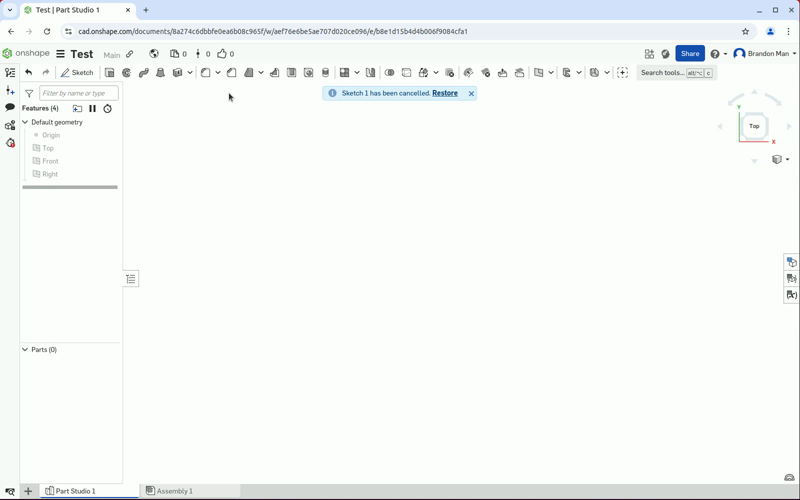
mouse_move(73, 352)
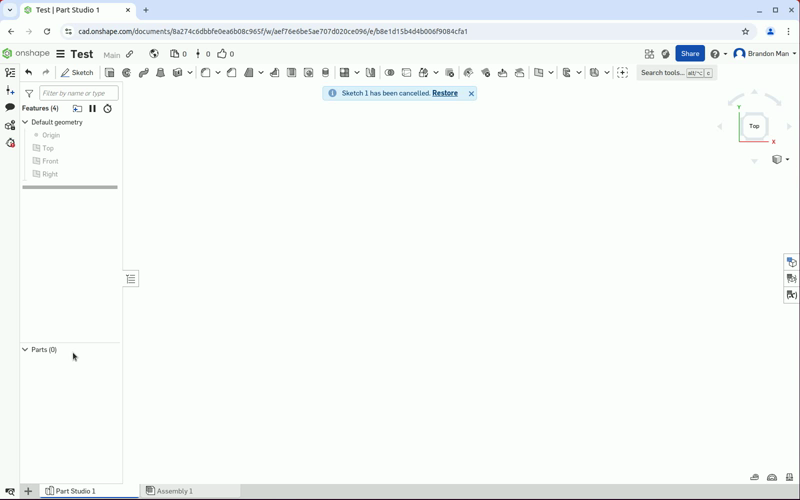
key(y)
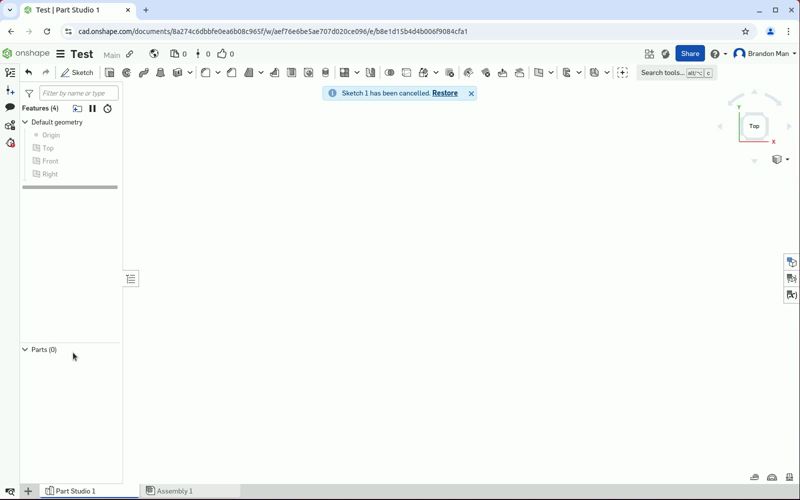
key(shift+p)
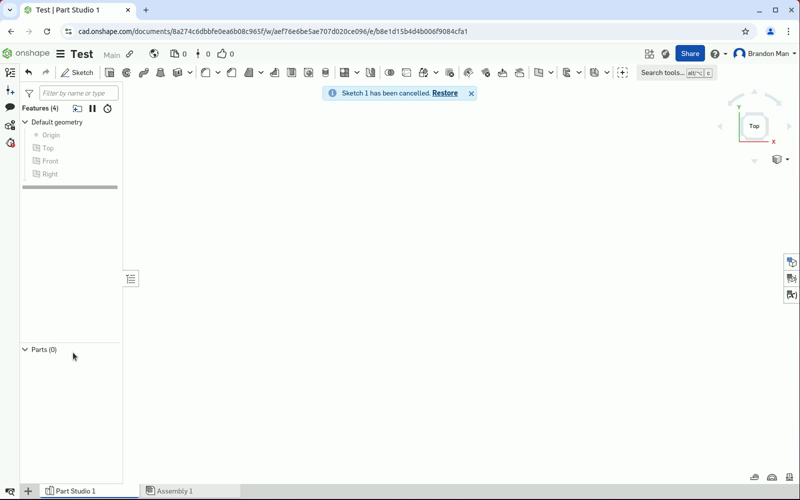
key(space)
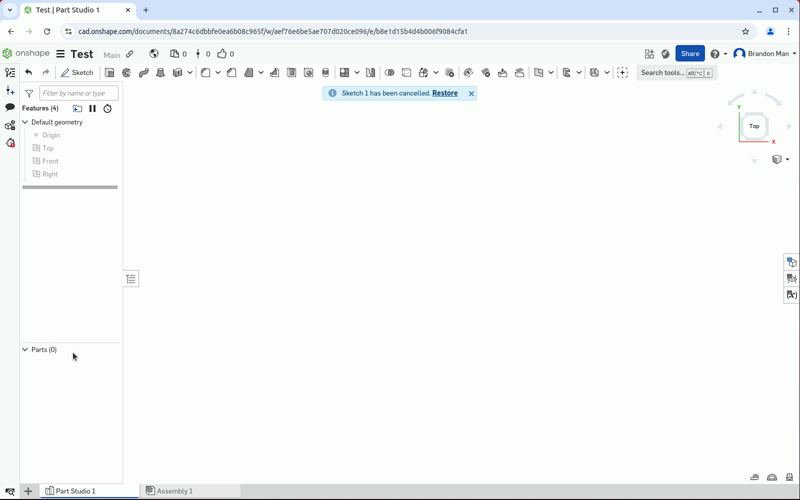
key_down(shift)
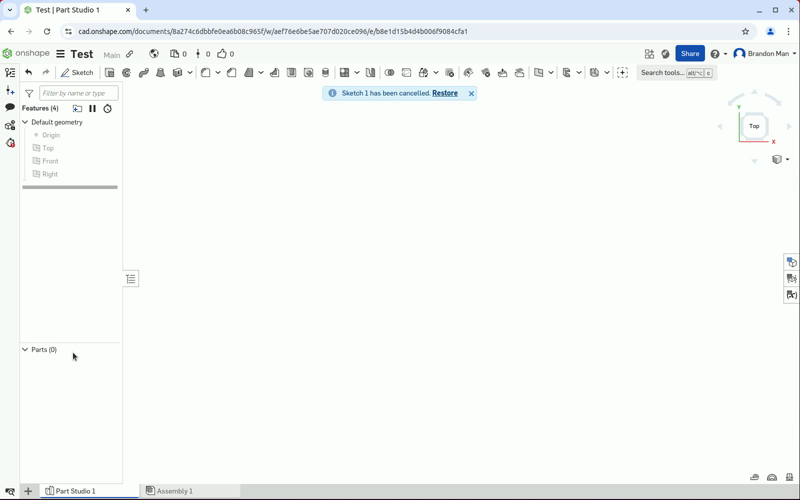
key(up)
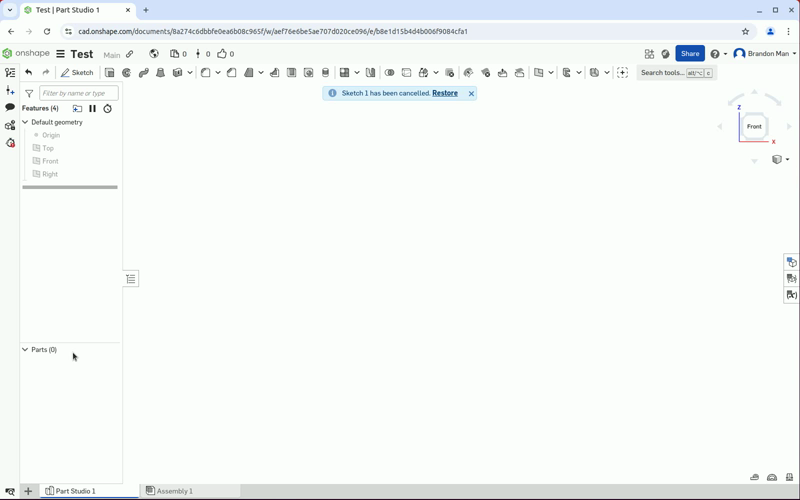
key_up(shift)
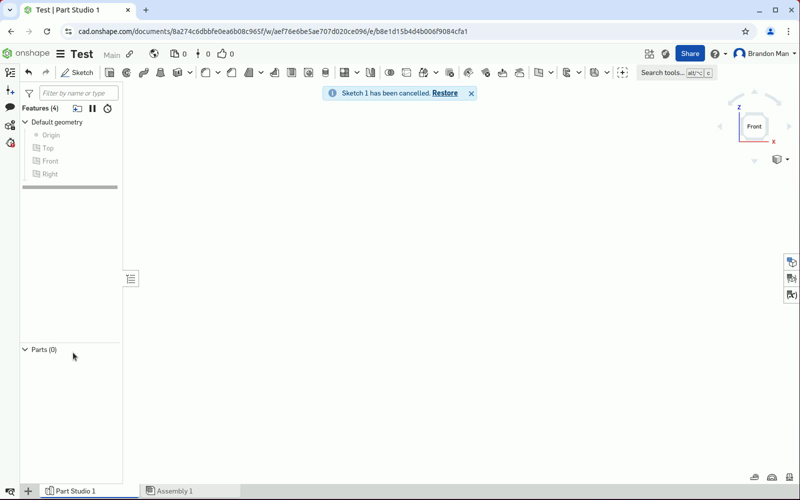
mouse_move(73, 352)
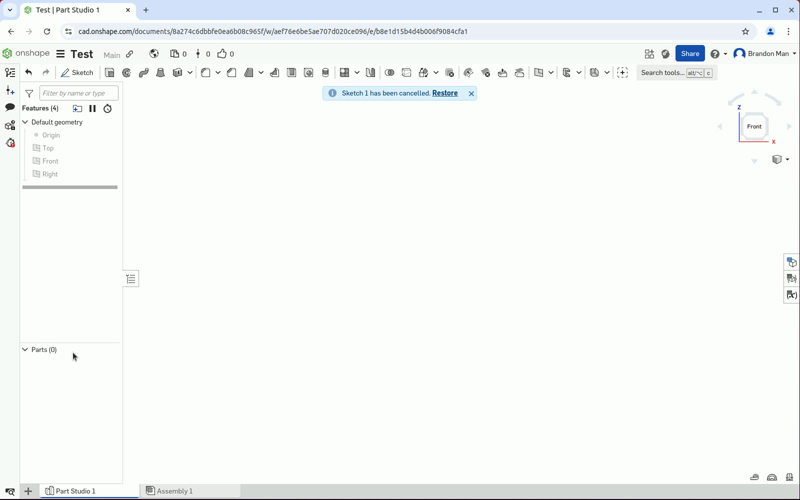
key(shift+y)
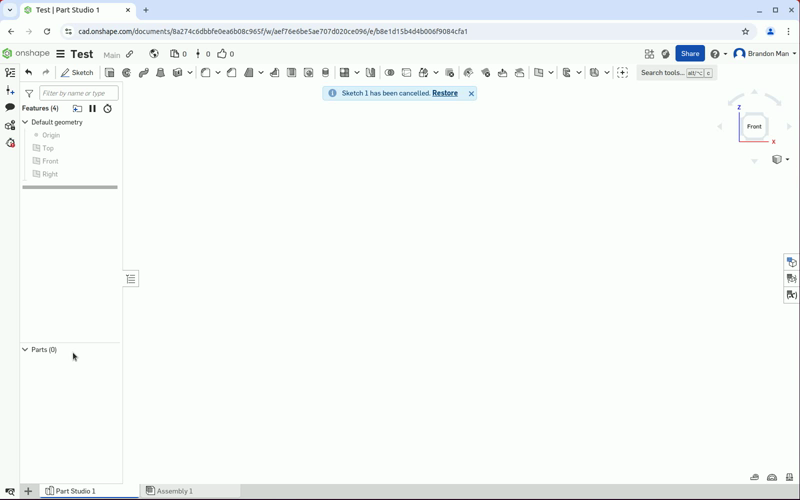
key(shift+s)
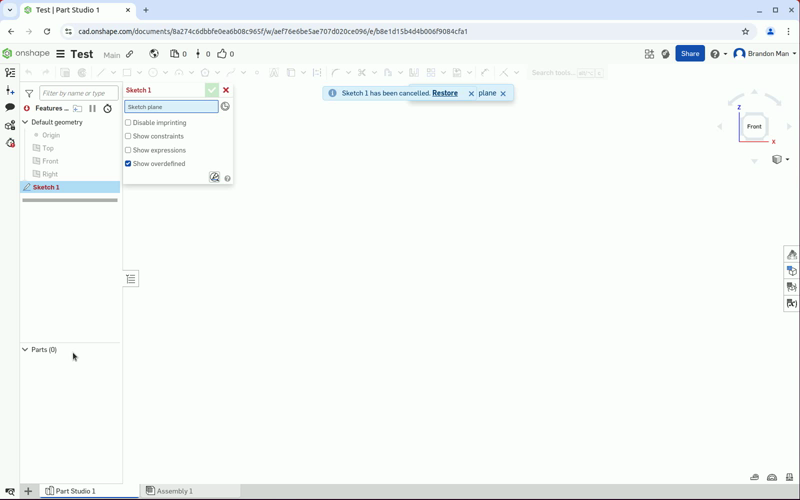
mouse_move(73, 163)
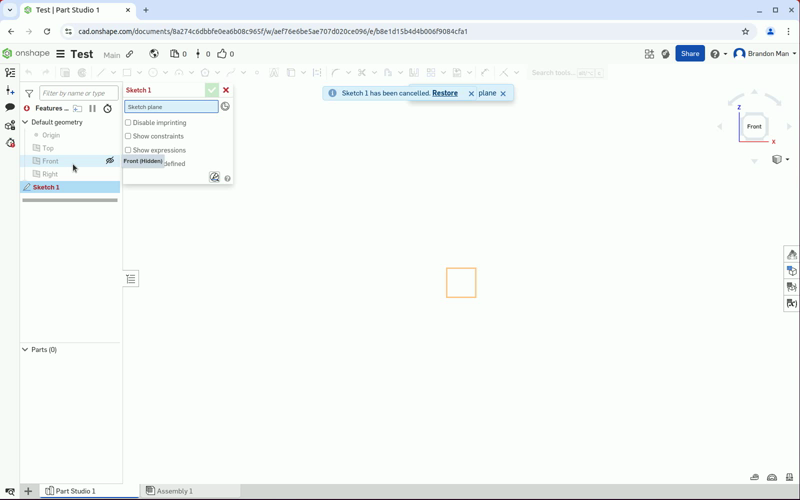
click(73, 163)
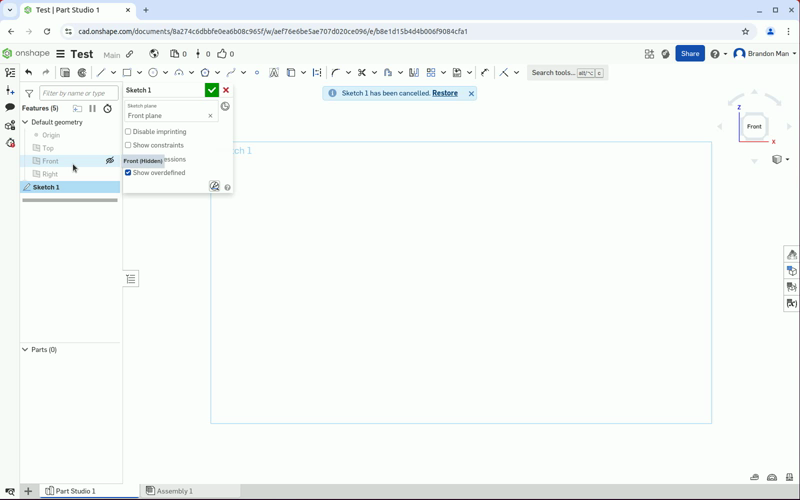
mouse_move(73, 352)
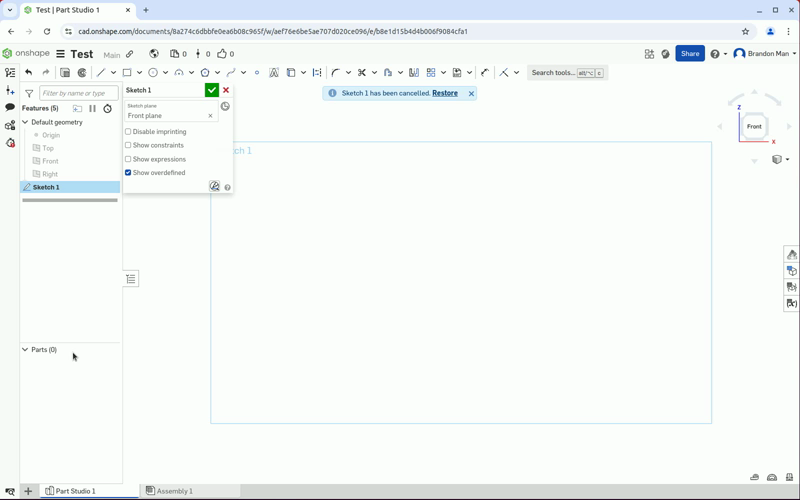
key(y)
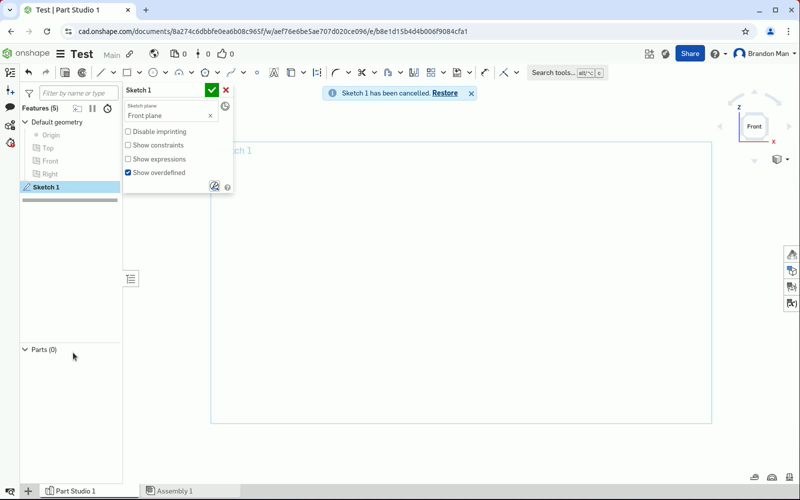
key(c)
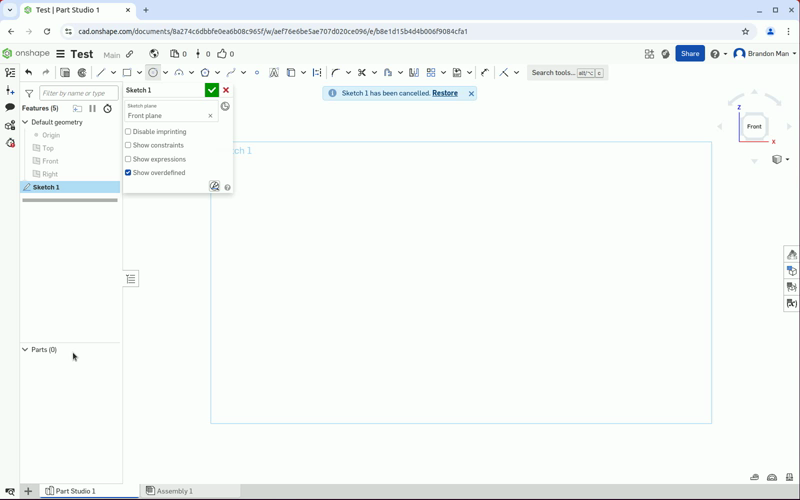
key_down(shift)
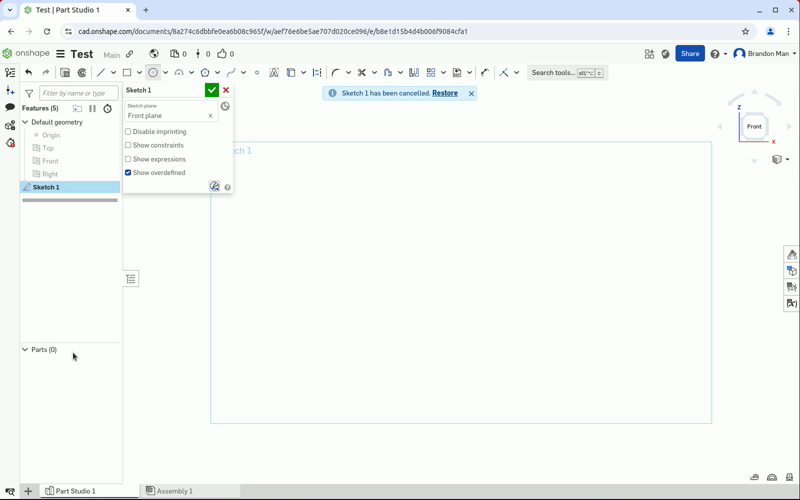
mouse_move(406, 179)
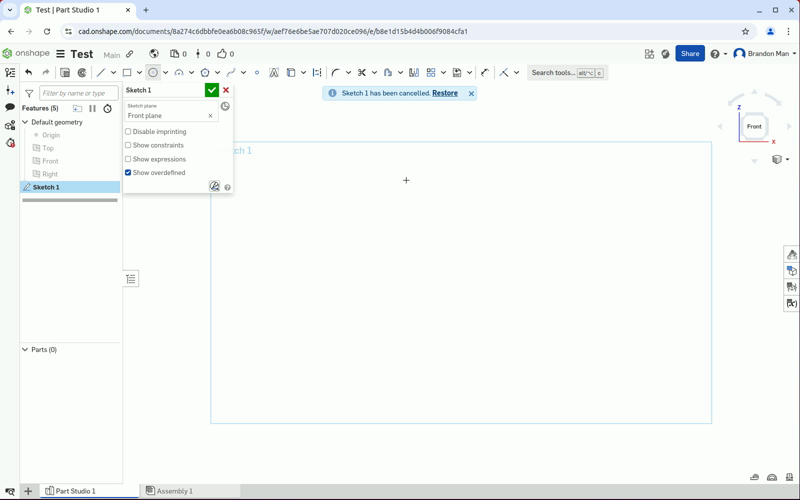
click(406, 179)
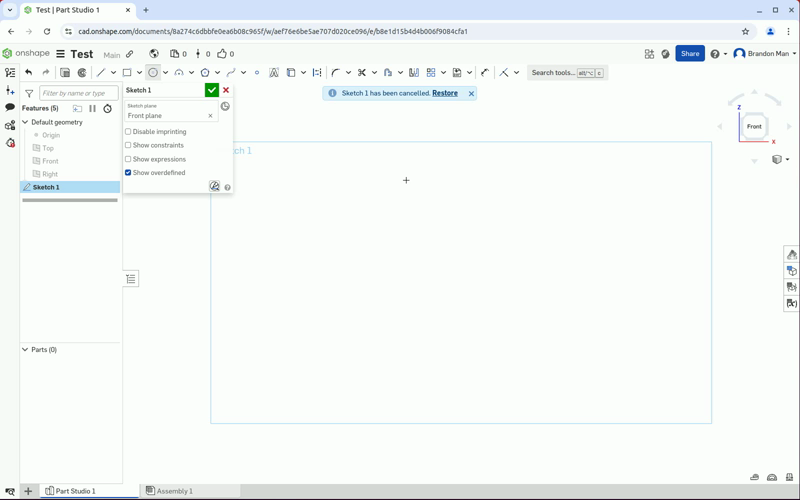
key_up(shift)
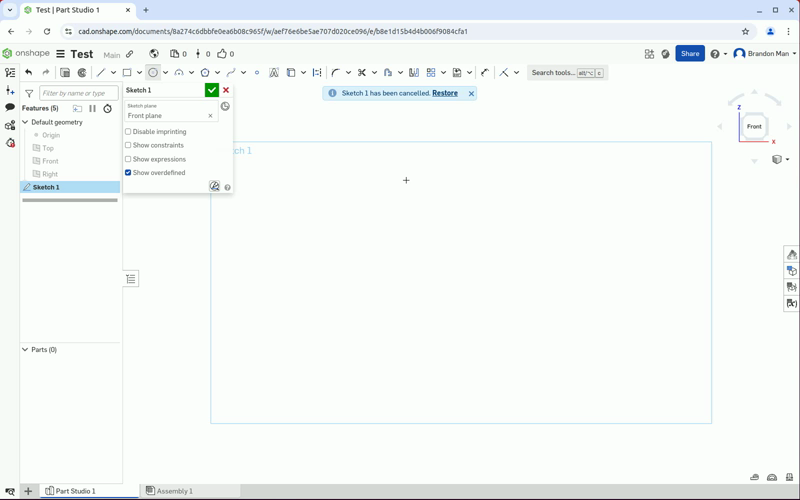
mouse_move(416, 179)
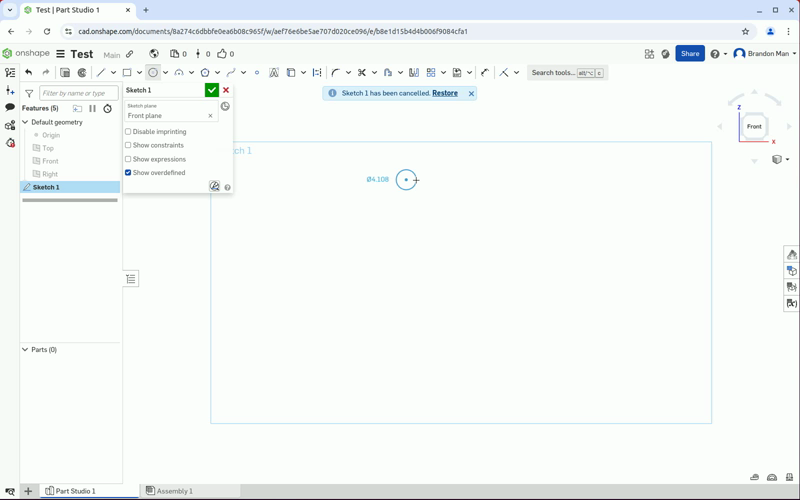
click(416, 179)
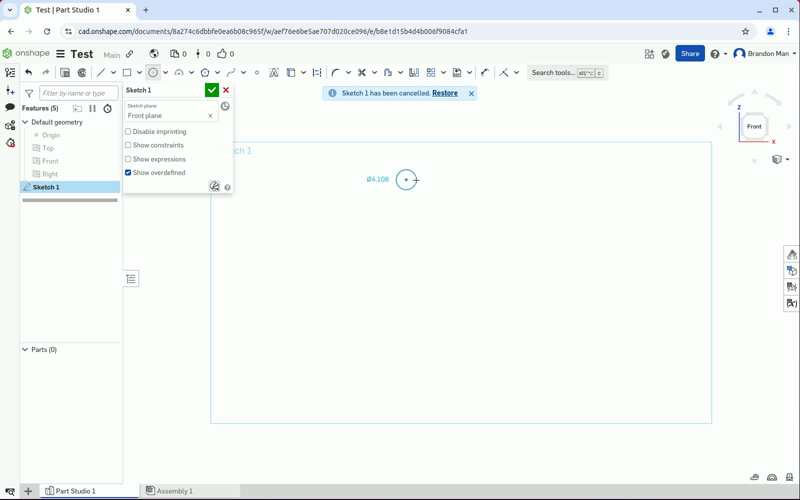
key(esc)
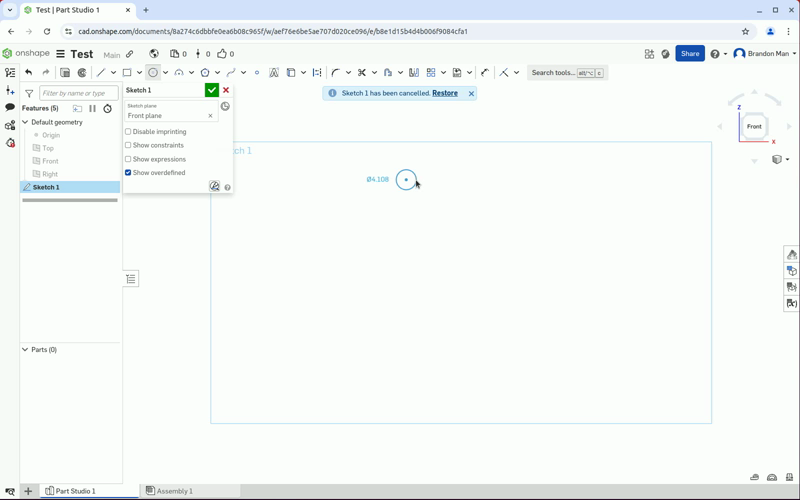
key(c)
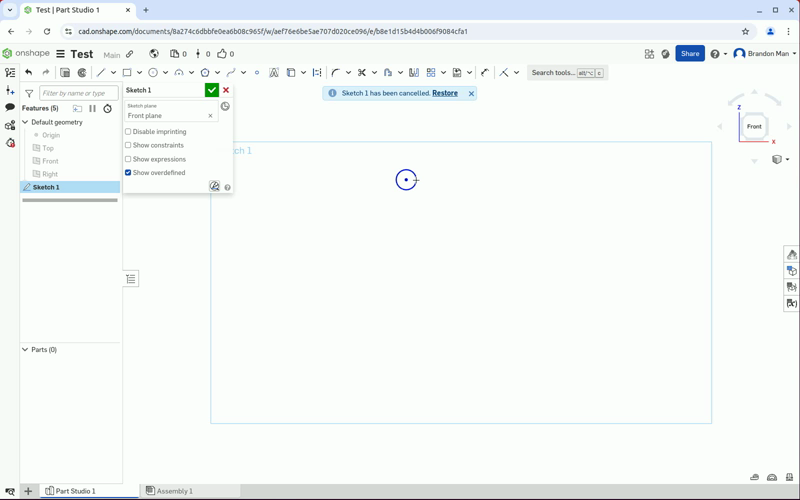
key_down(shift)
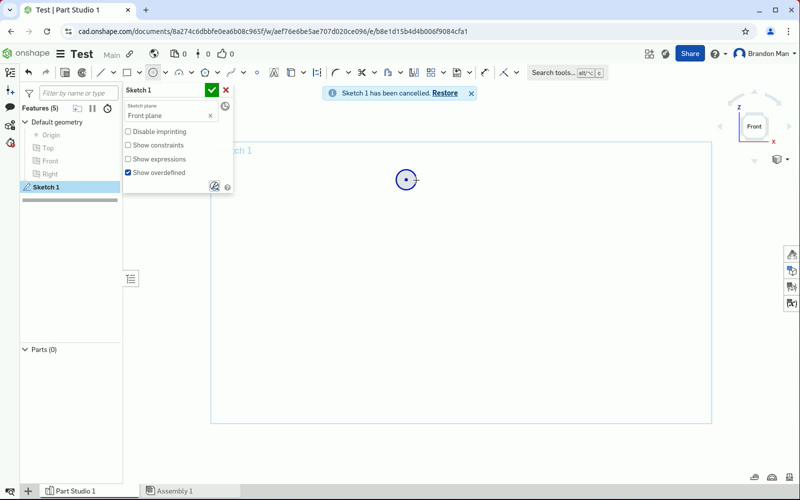
mouse_move(406, 179)
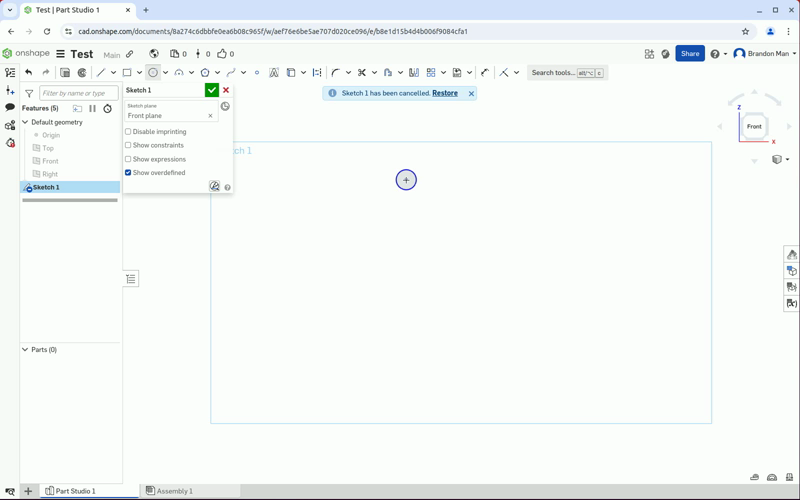
click(406, 179)
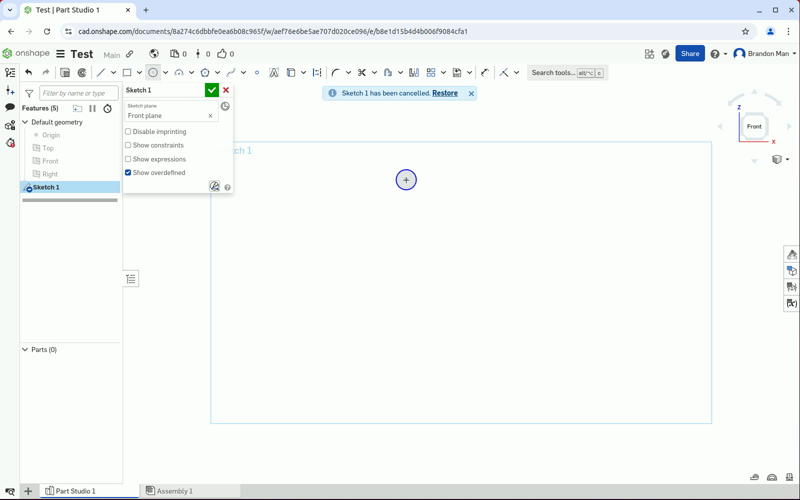
key_up(shift)
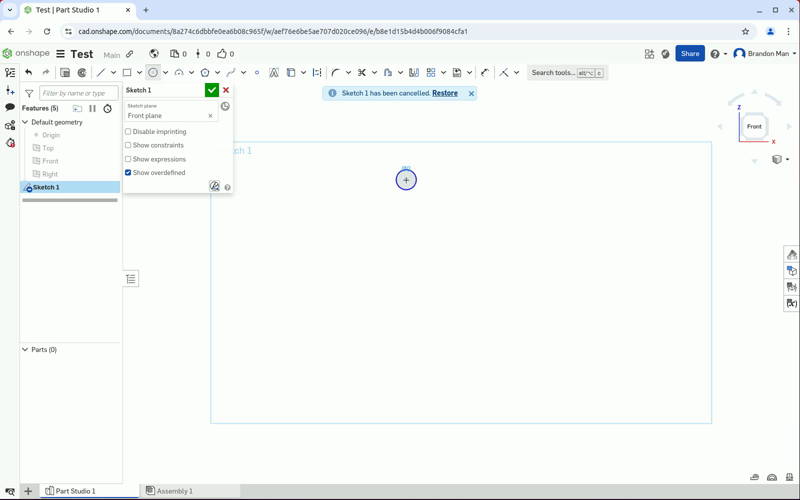
mouse_move(407, 179)
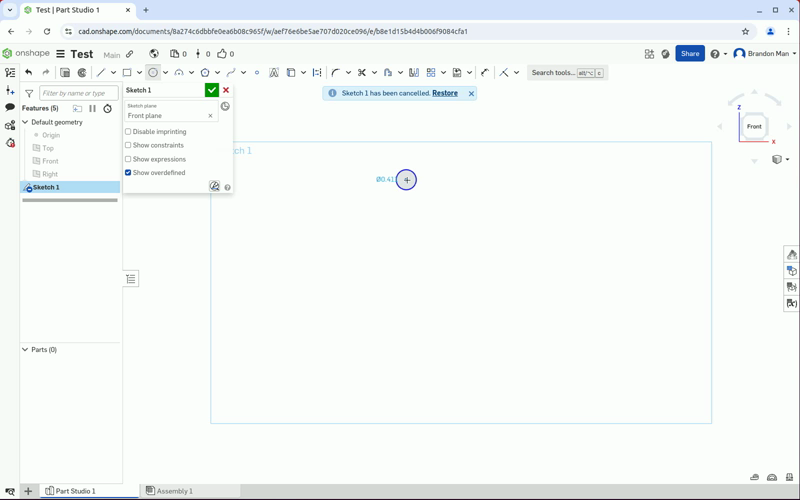
scroll(6)
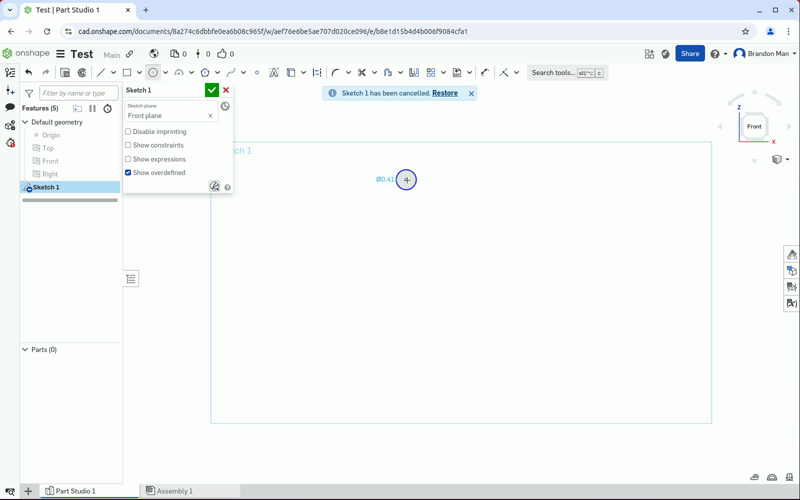
scroll(6)
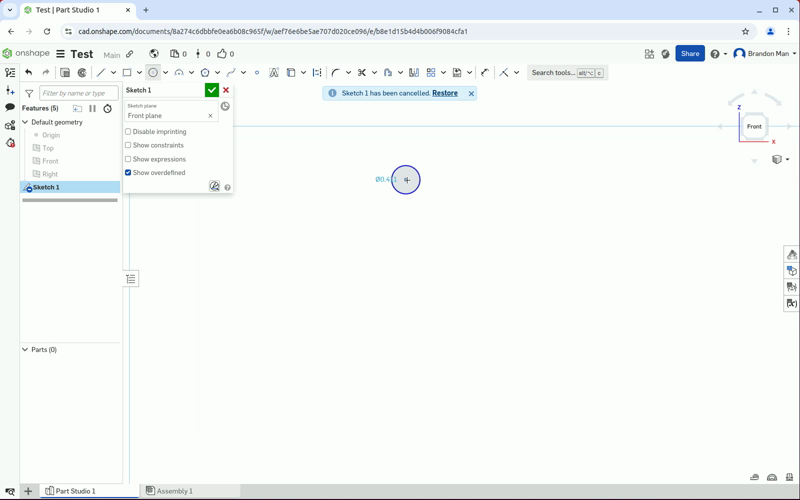
scroll(6)
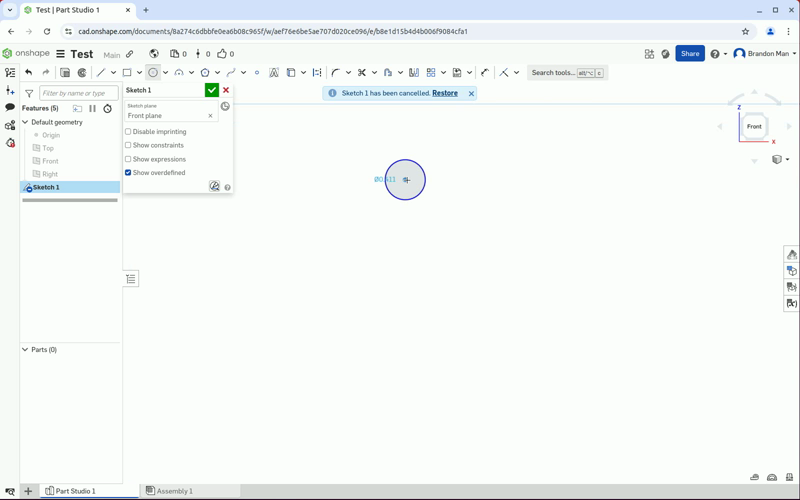
scroll(6)
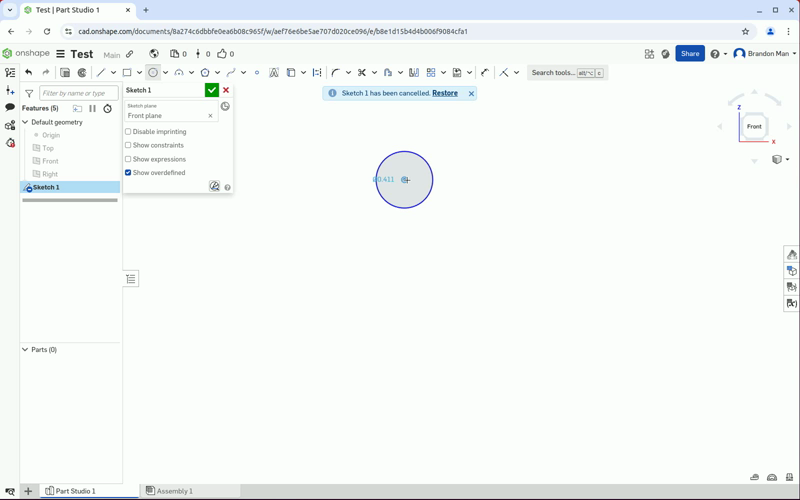
scroll(6)
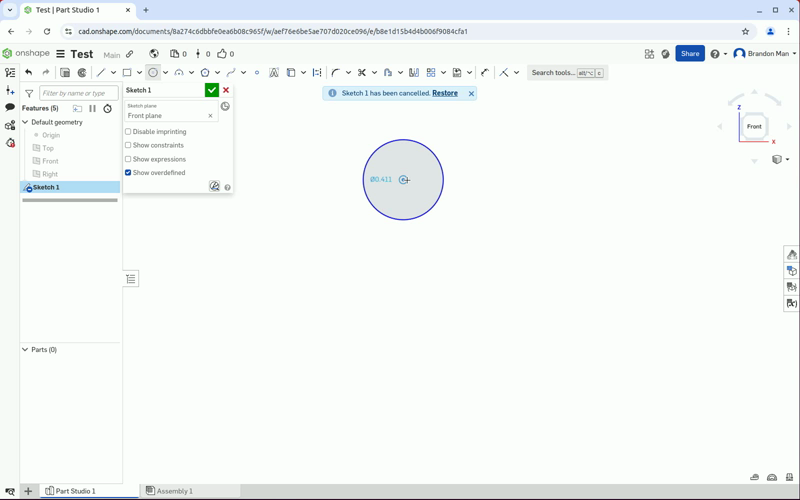
scroll(6)
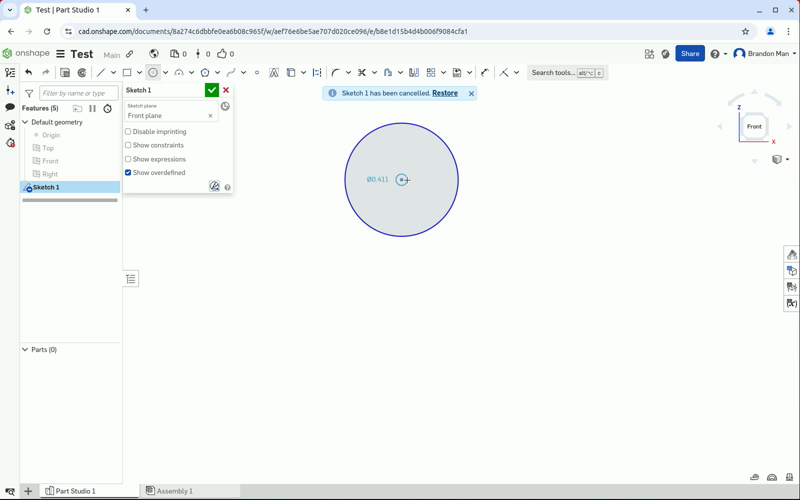
scroll(6)
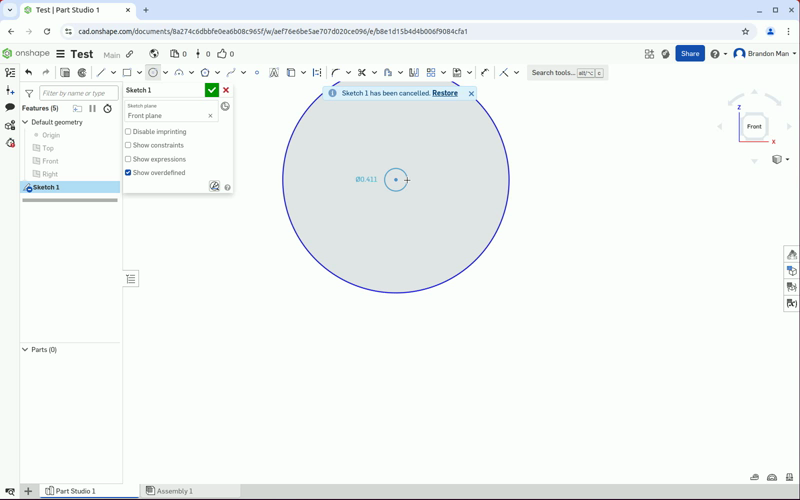
click(407, 179)
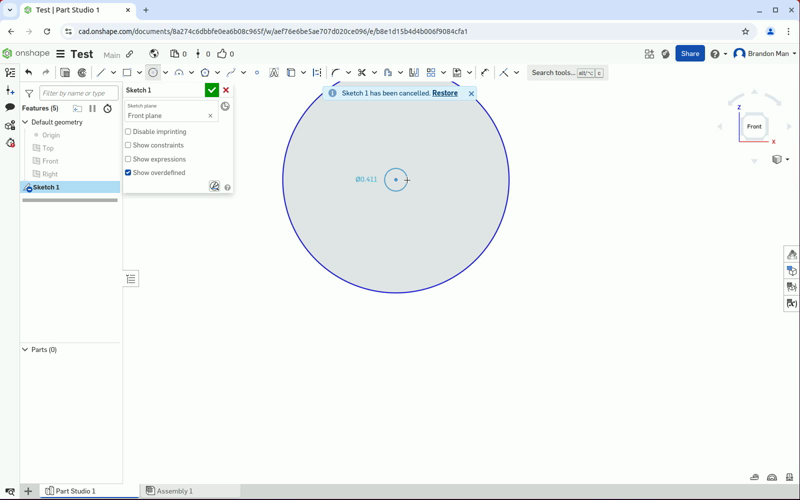
scroll(-6)
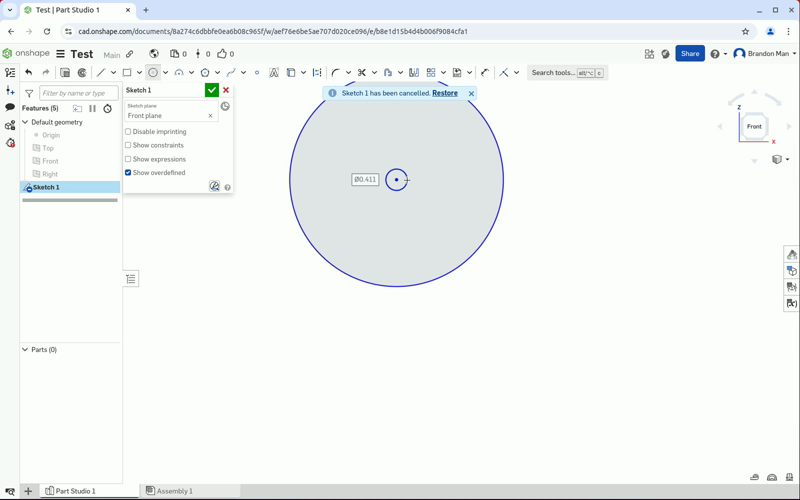
scroll(-6)
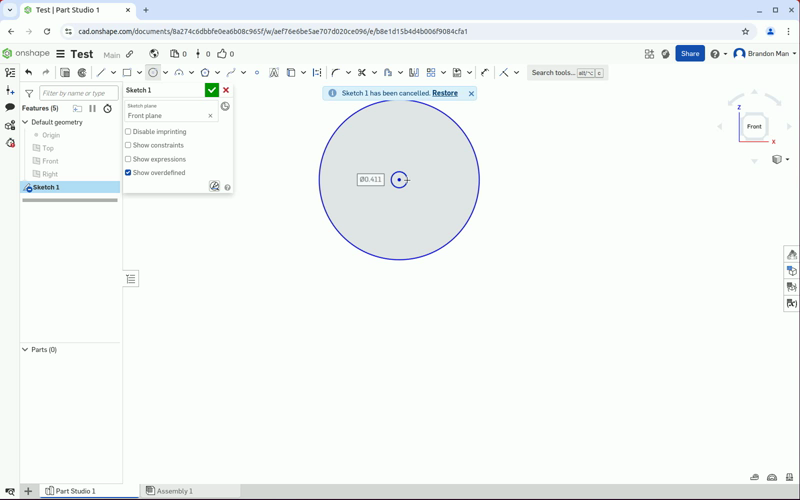
scroll(-6)
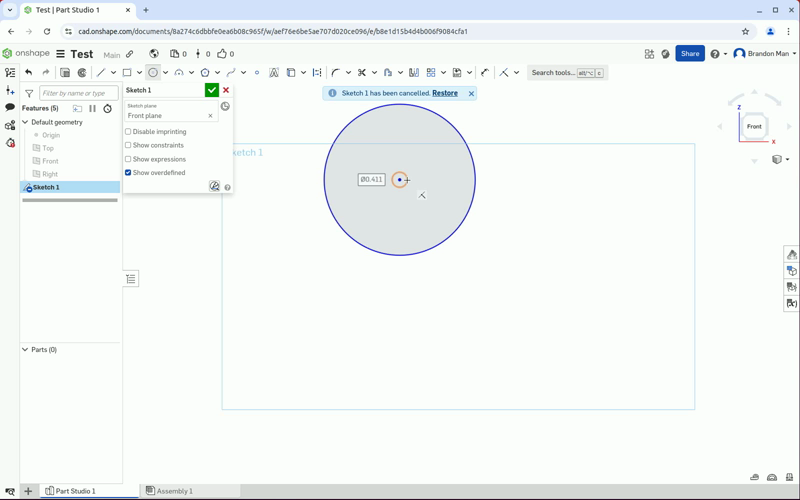
scroll(-6)
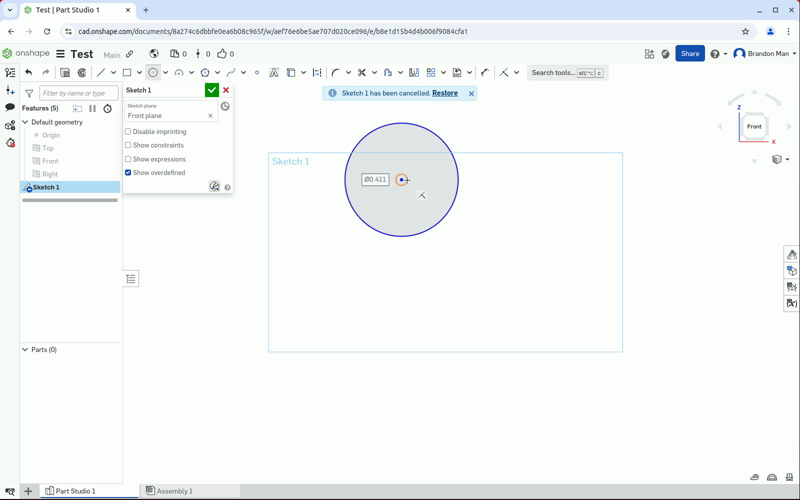
scroll(-6)
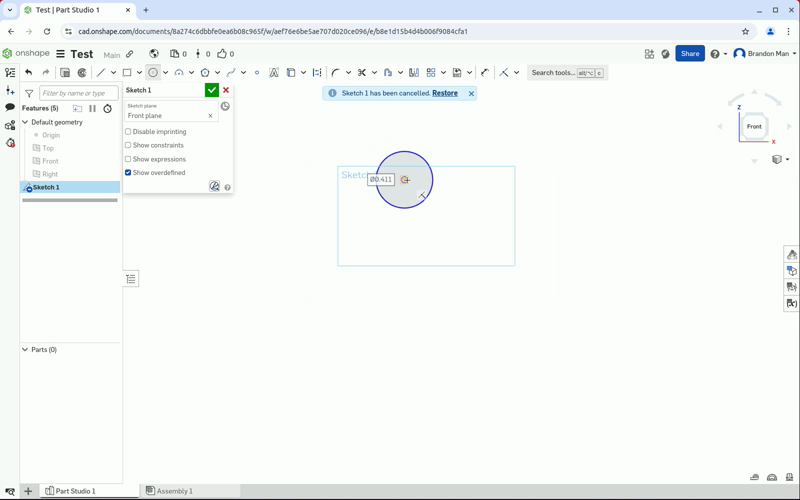
scroll(-6)
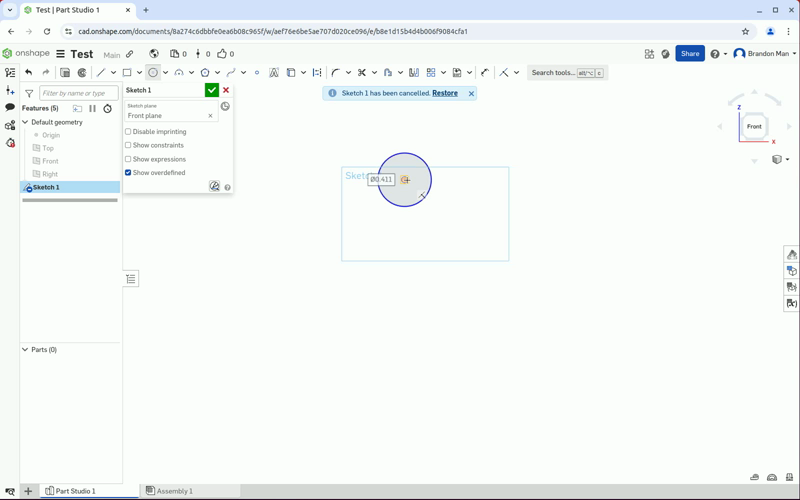
scroll(-6)
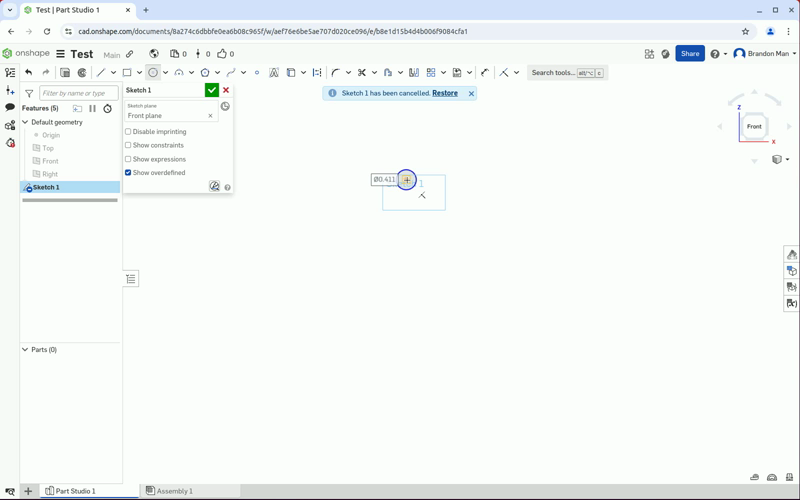
key(esc)
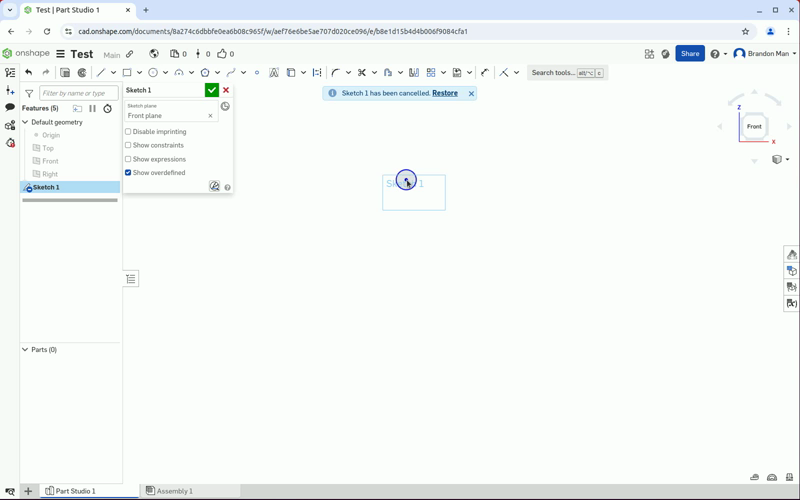
mouse_move(411, 183)
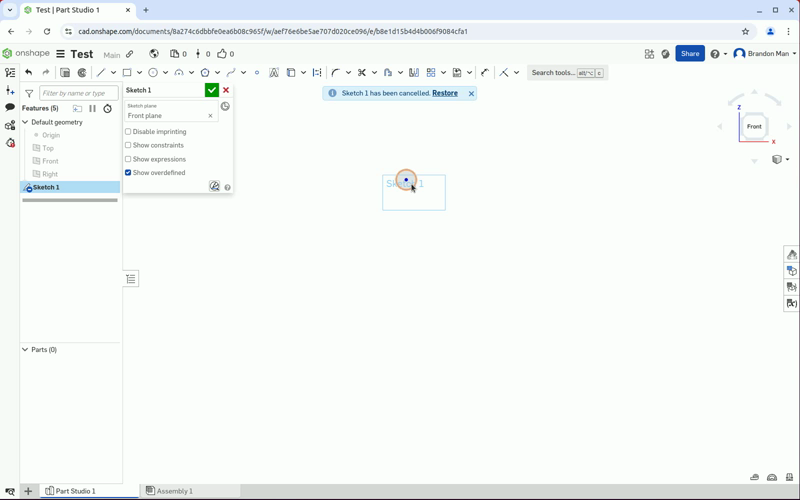
scroll(6)
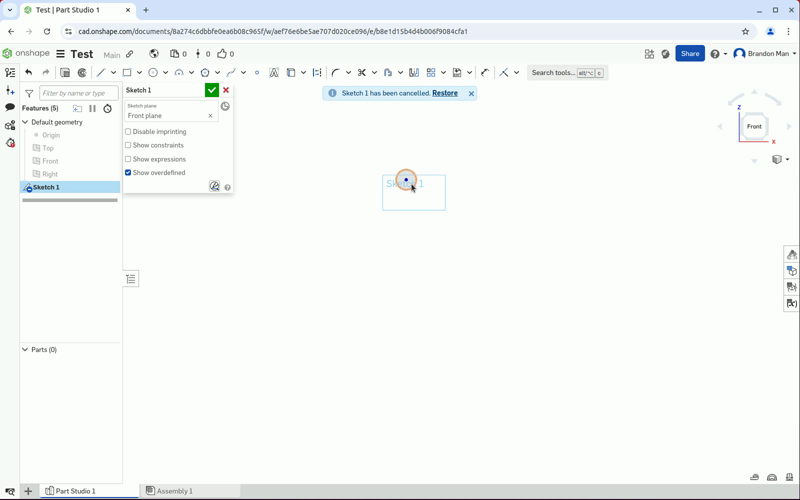
scroll(6)
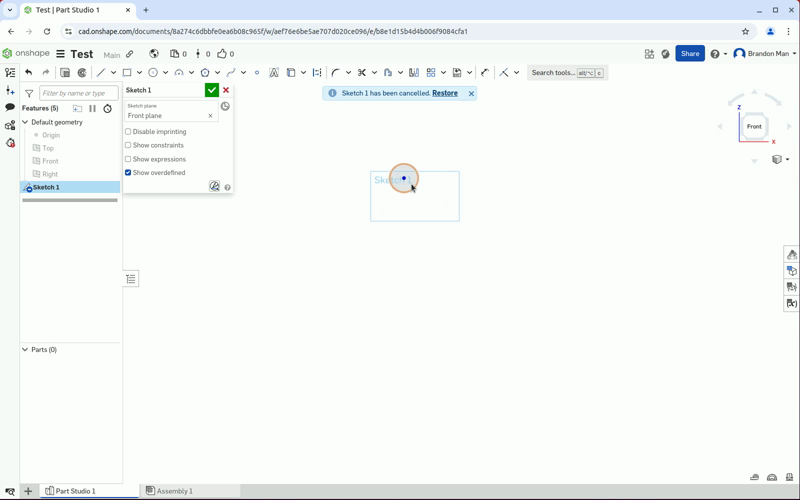
scroll(6)
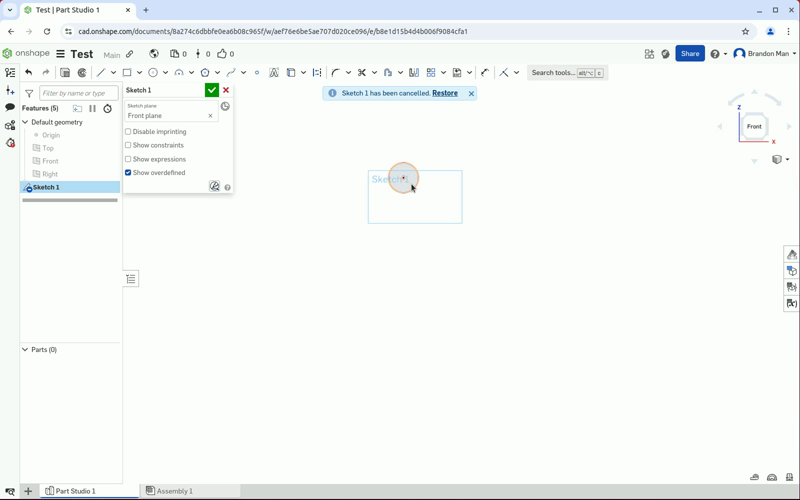
scroll(6)
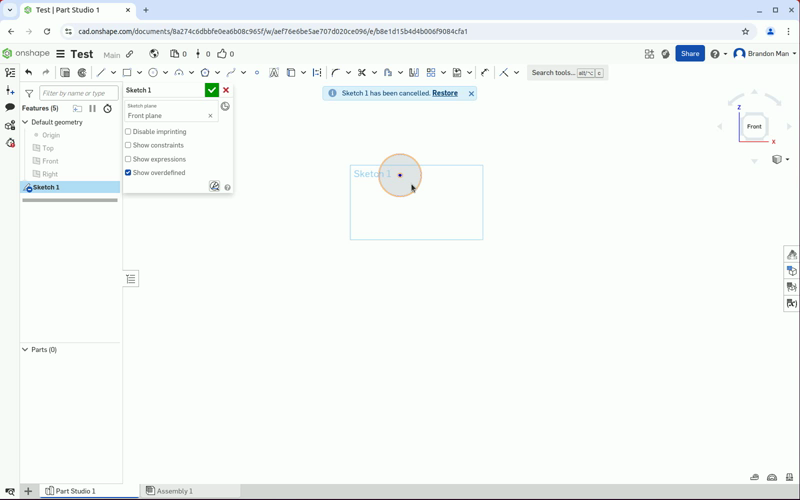
scroll(6)
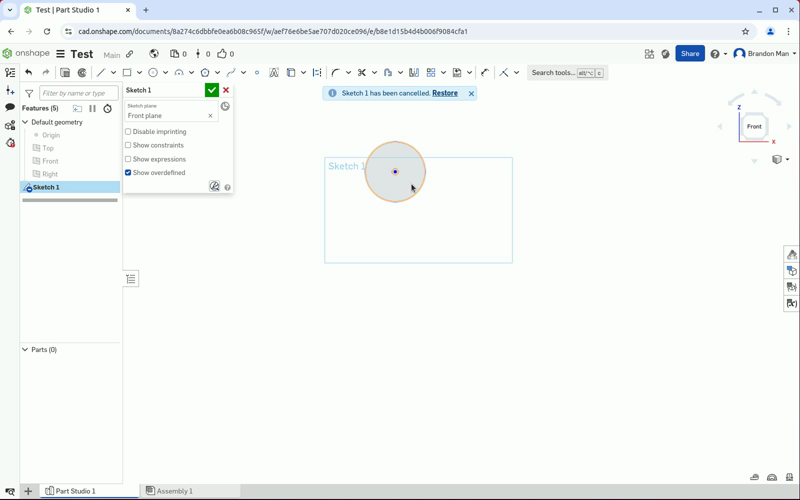
scroll(6)
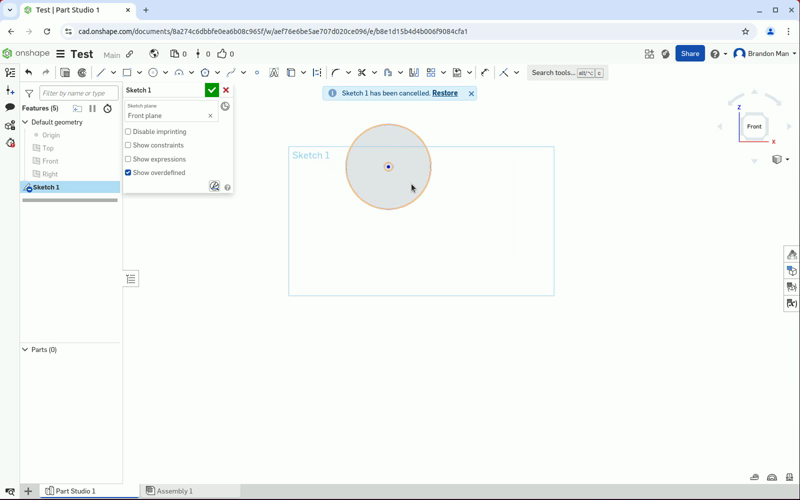
scroll(6)
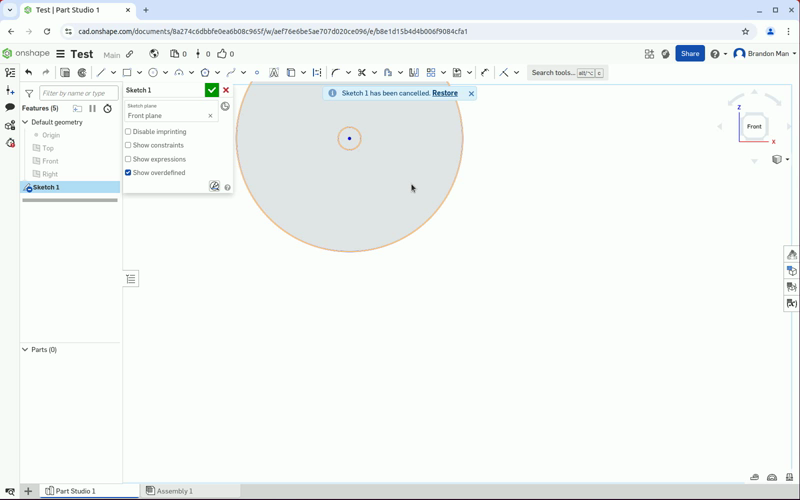
click(411, 183)
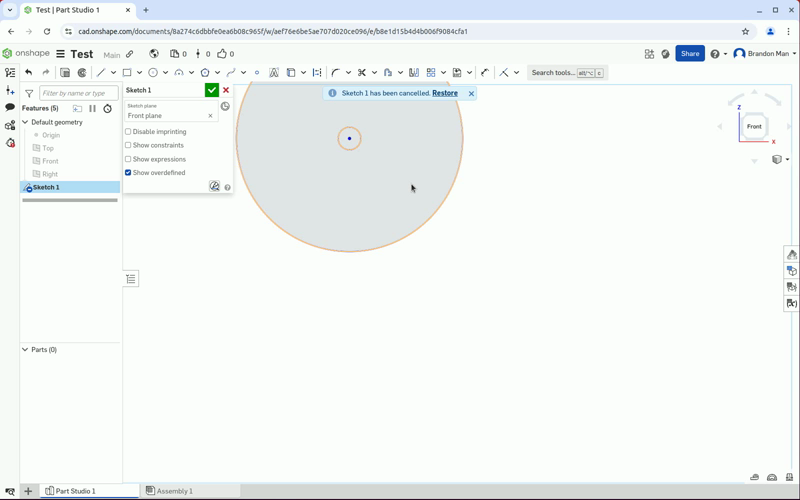
scroll(-6)
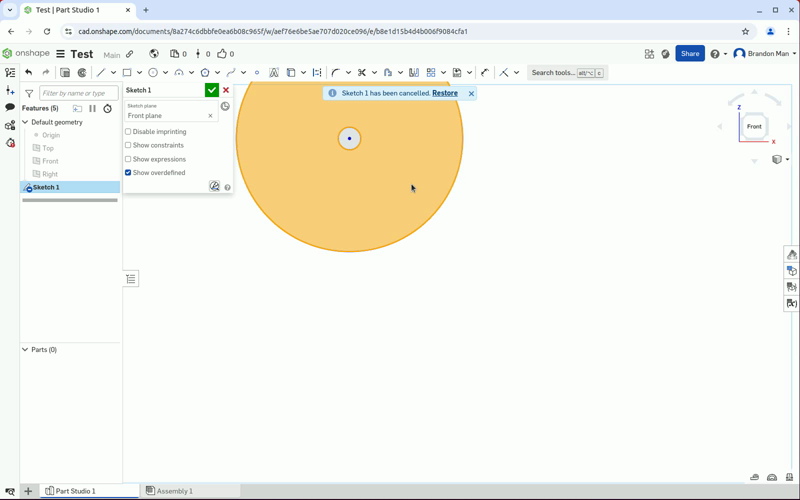
scroll(-6)
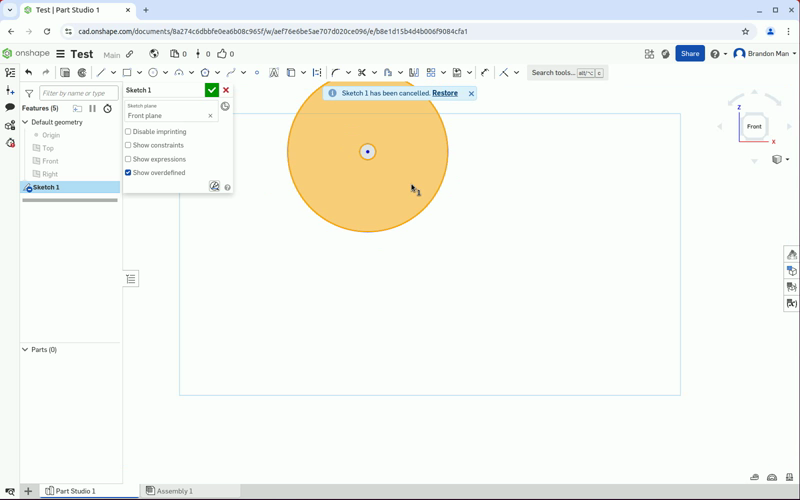
scroll(-6)
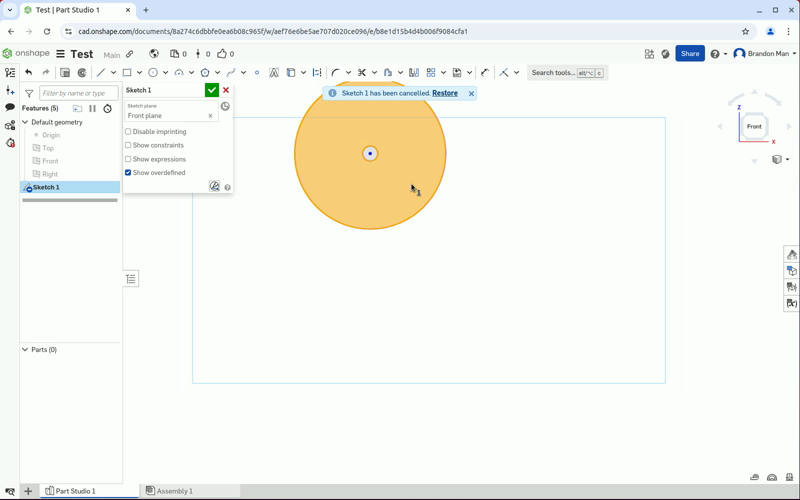
scroll(-6)
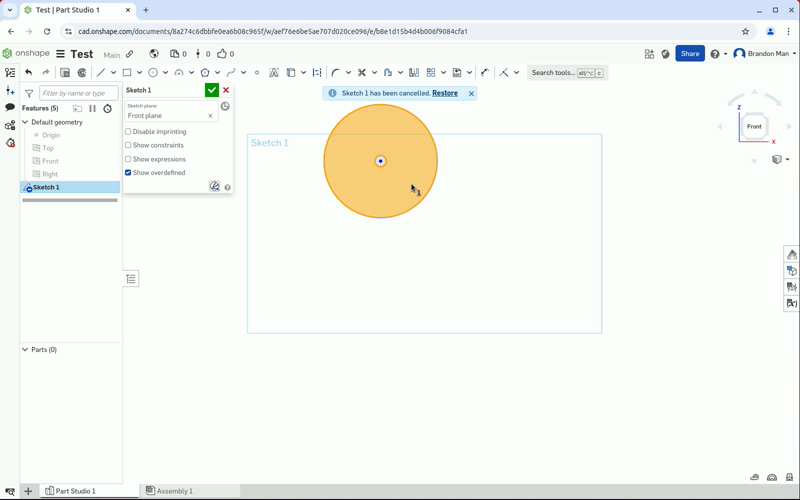
scroll(-6)
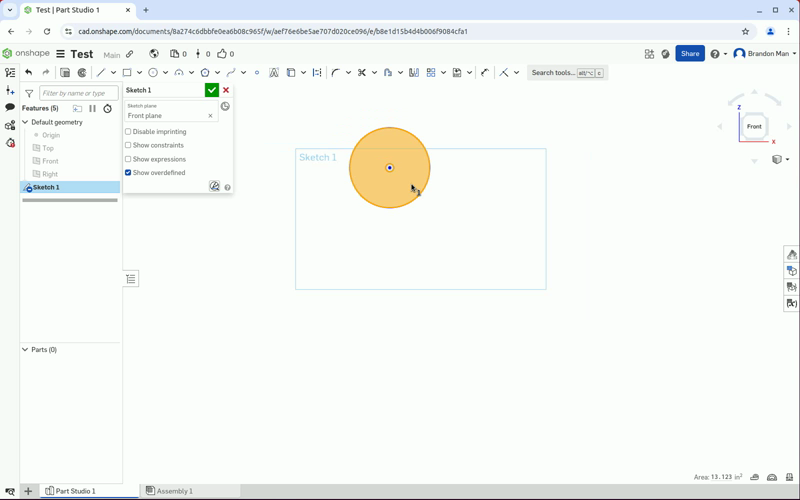
scroll(-6)
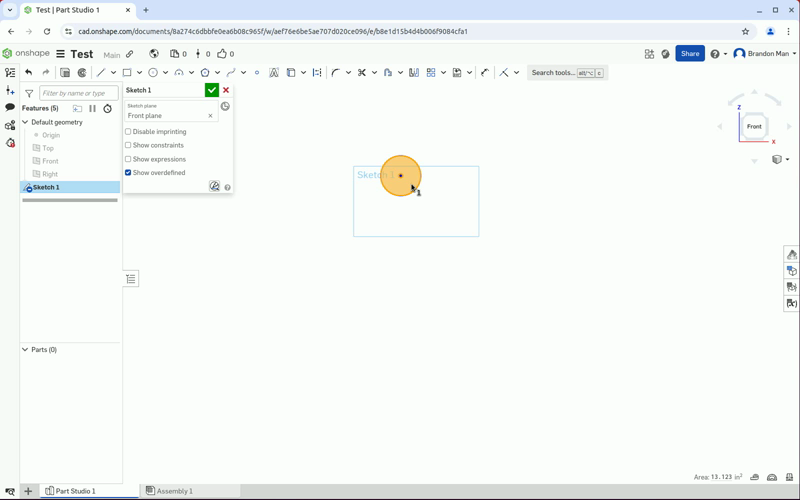
scroll(-6)
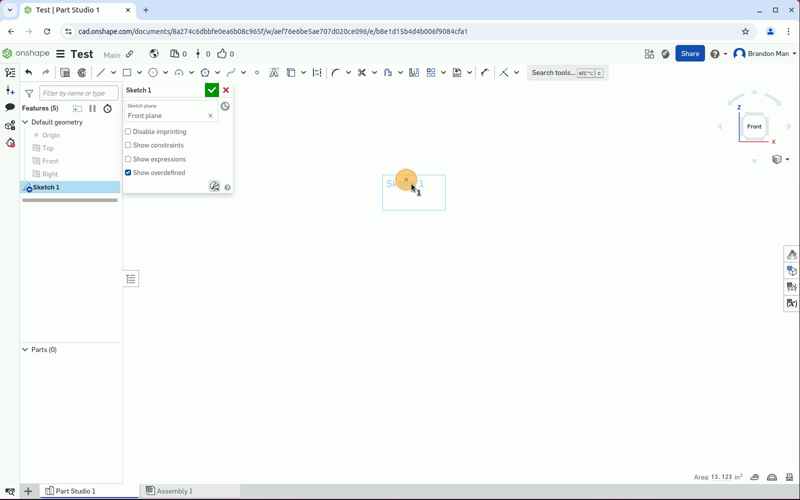
mouse_move(73, 352)
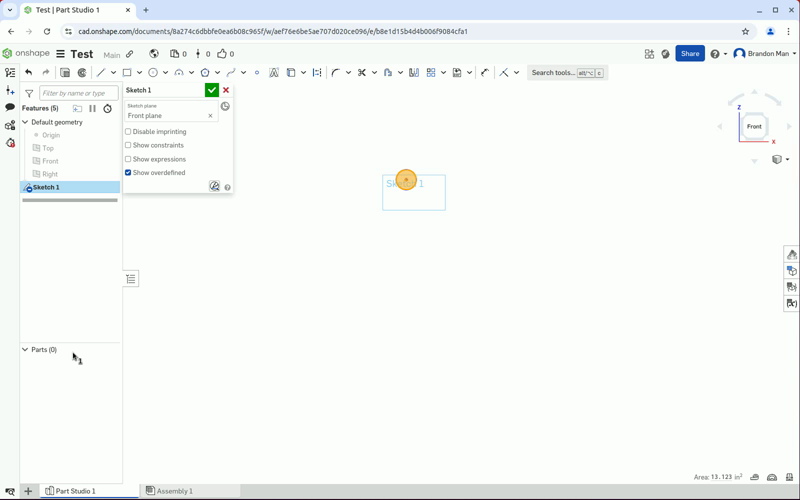
key(shift+y)
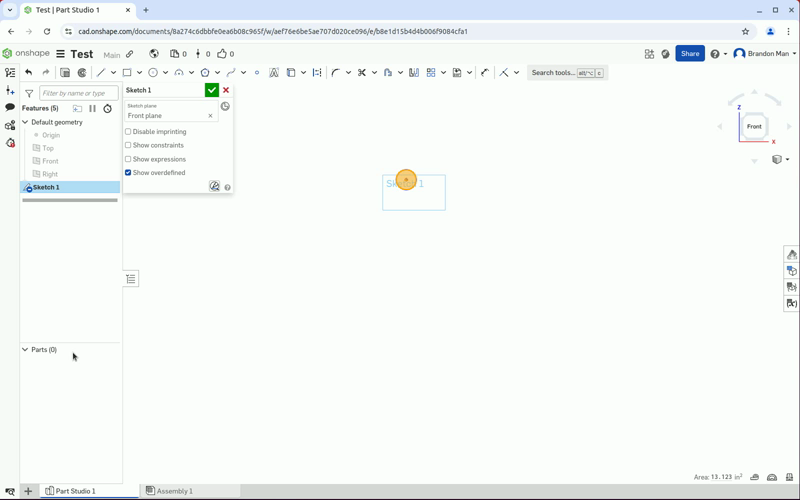
key(shift+e)
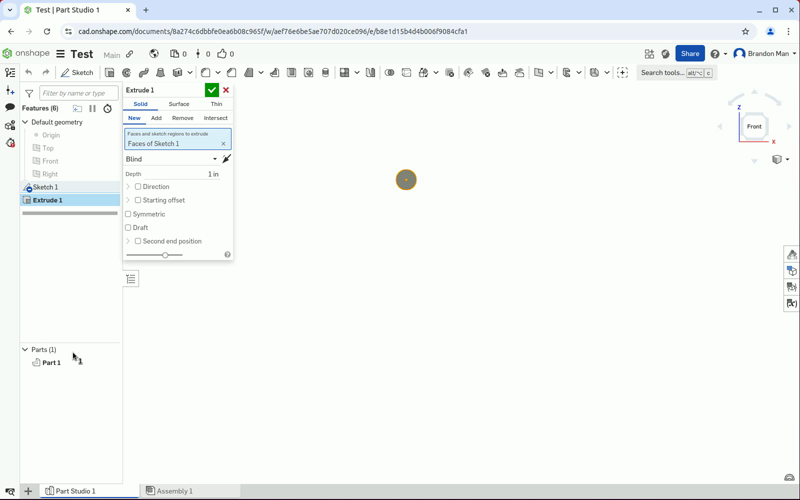
mouse_move(143, 106)
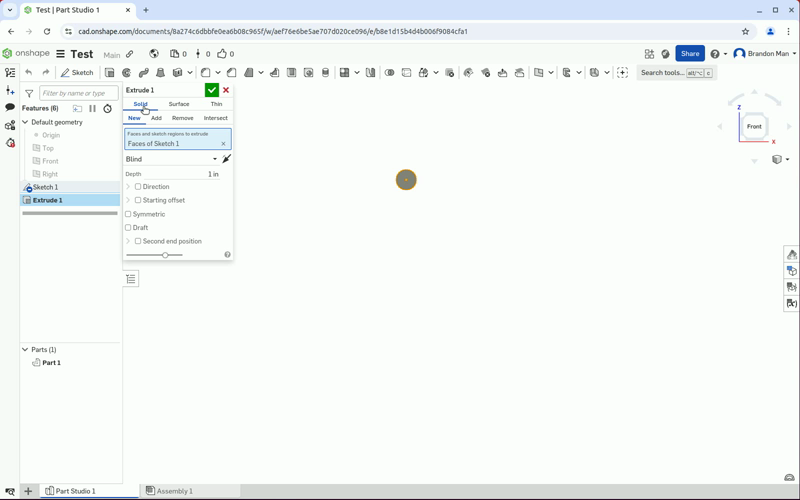
click(143, 106)
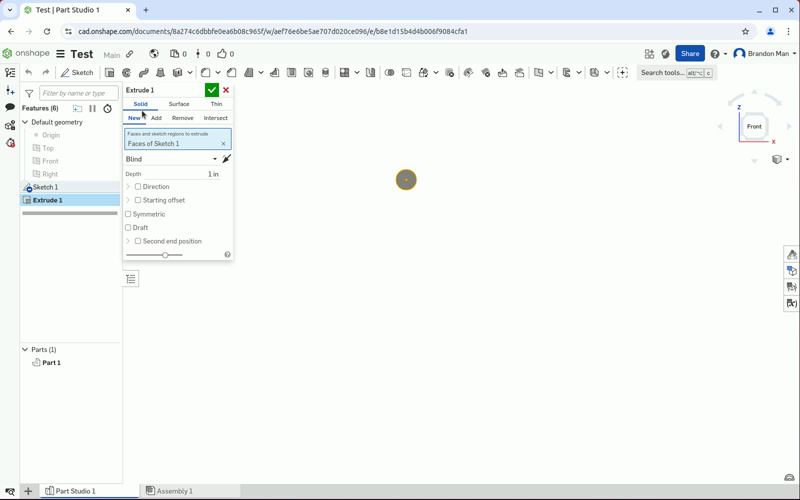
mouse_move(137, 120)
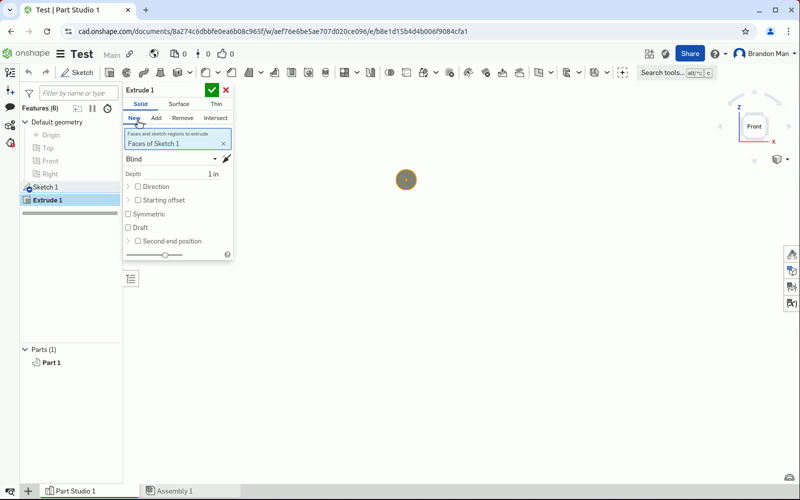
click(137, 120)
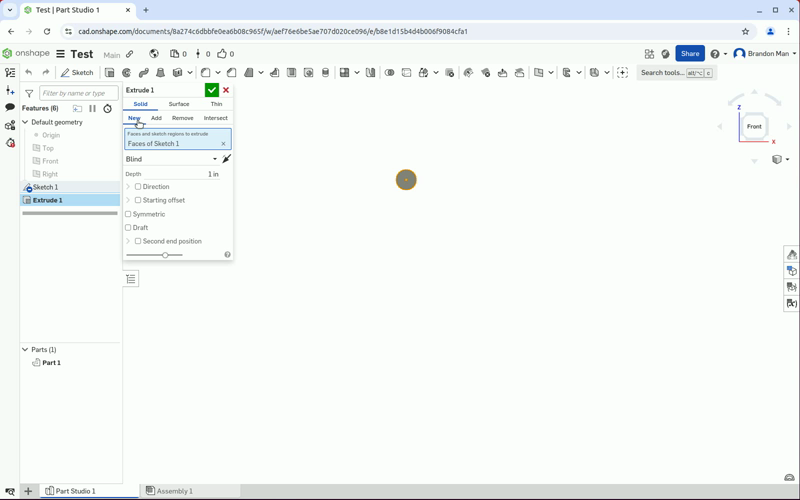
key(tab, 4)
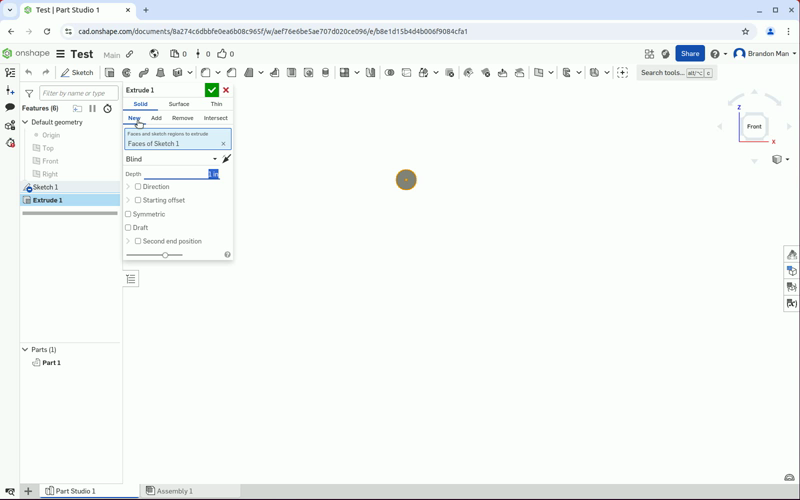
text(1.444)
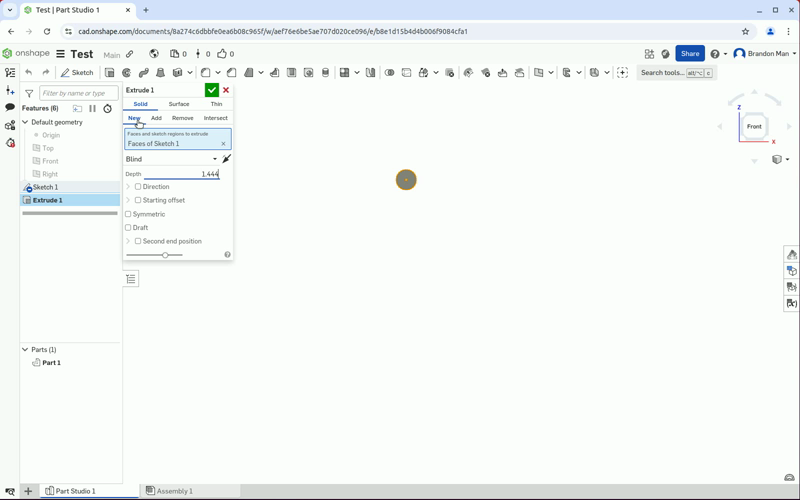
key(enter)
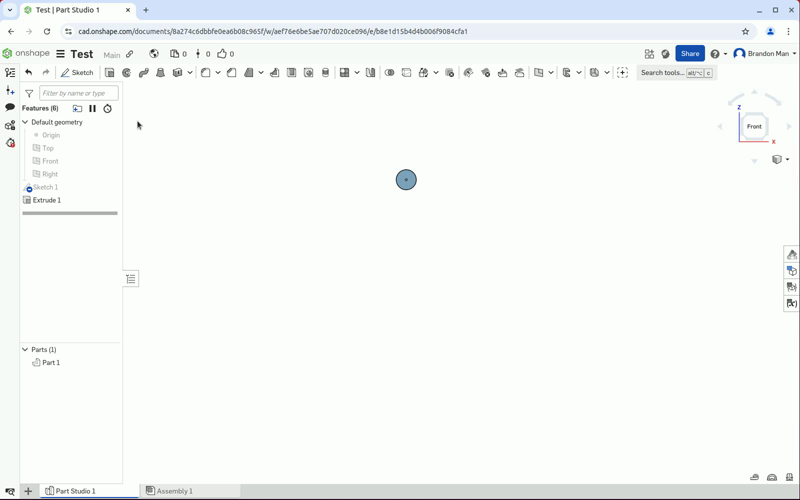
key(shift+h)
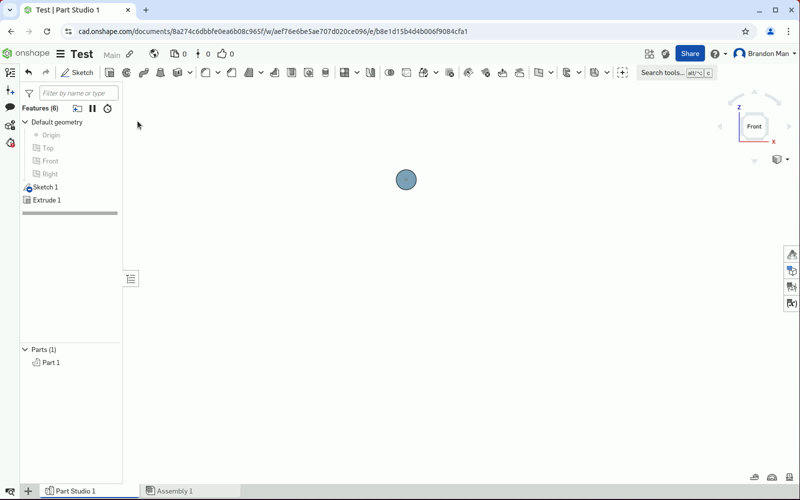
key(shift+h)
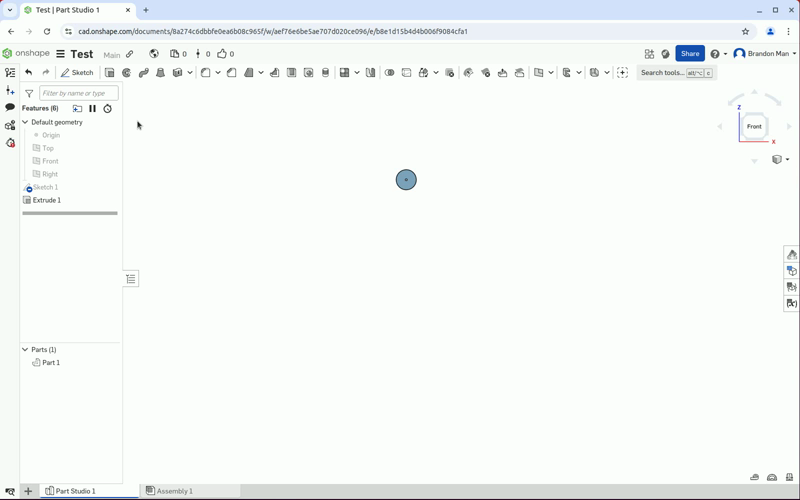
mouse_move(73, 189)
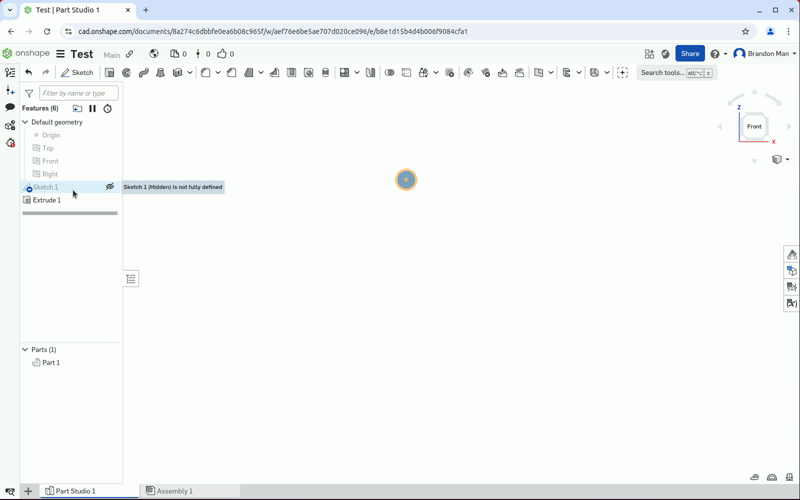
click(73, 189)
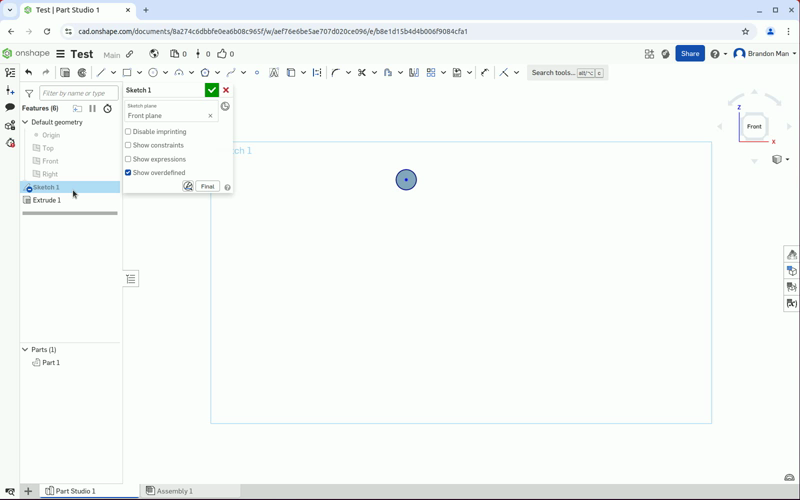
mouse_move(229, 92)
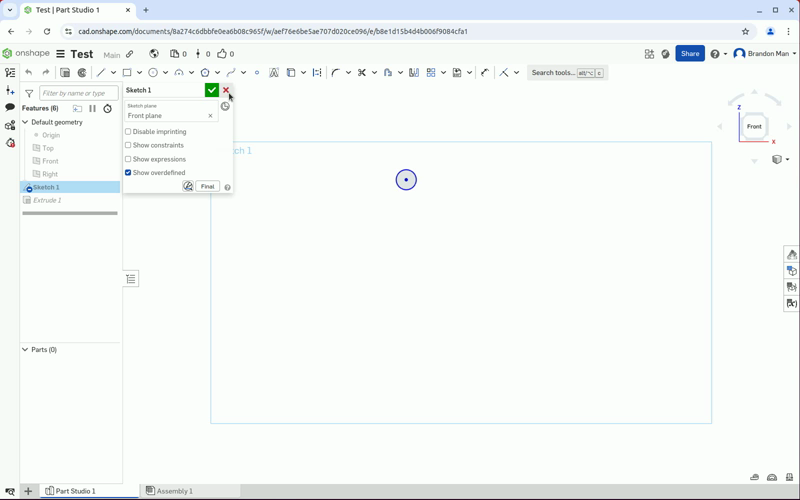
click(229, 92)
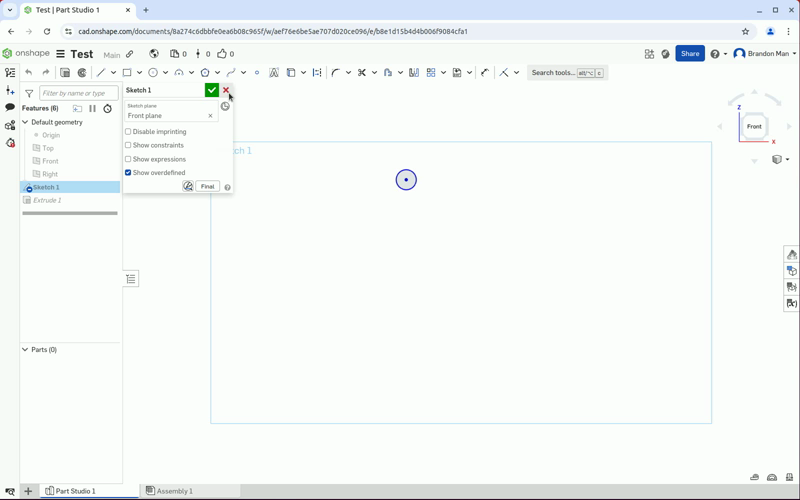
key(shift+s)
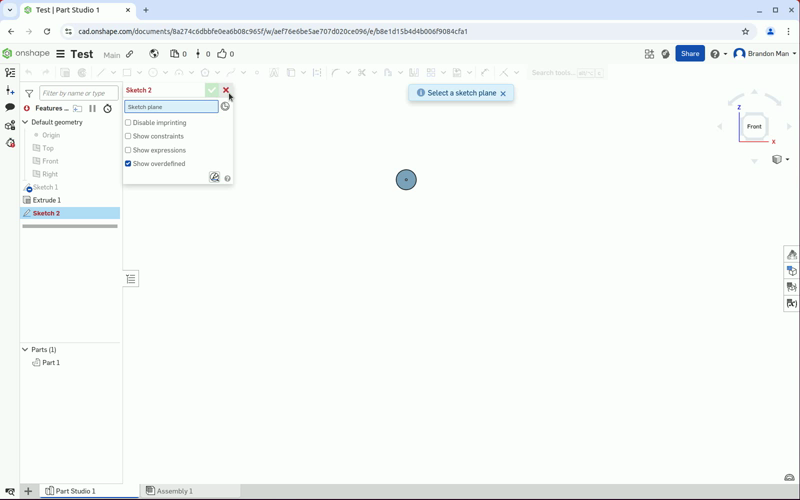
mouse_move(73, 163)
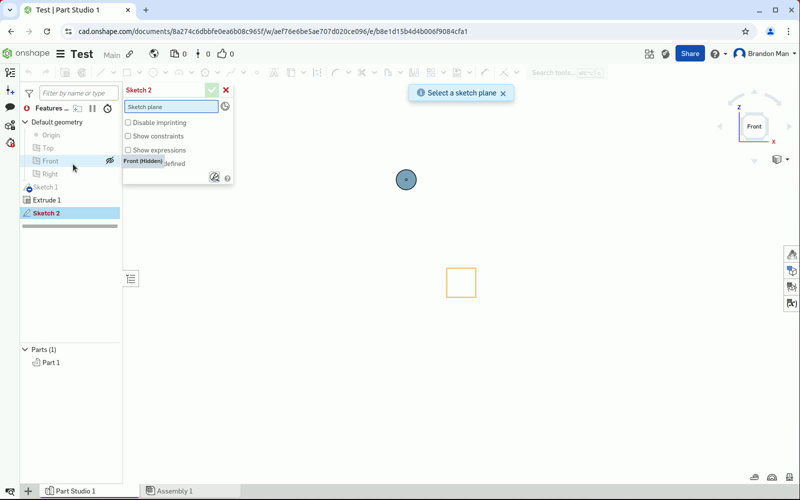
click(73, 163)
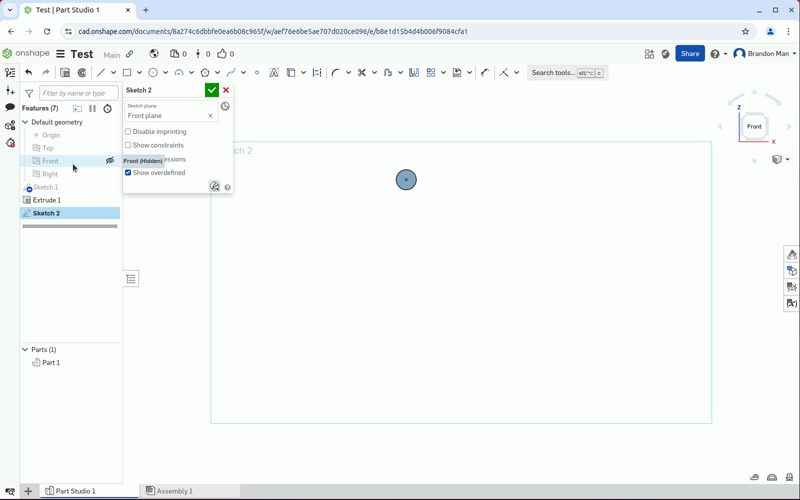
mouse_move(73, 352)
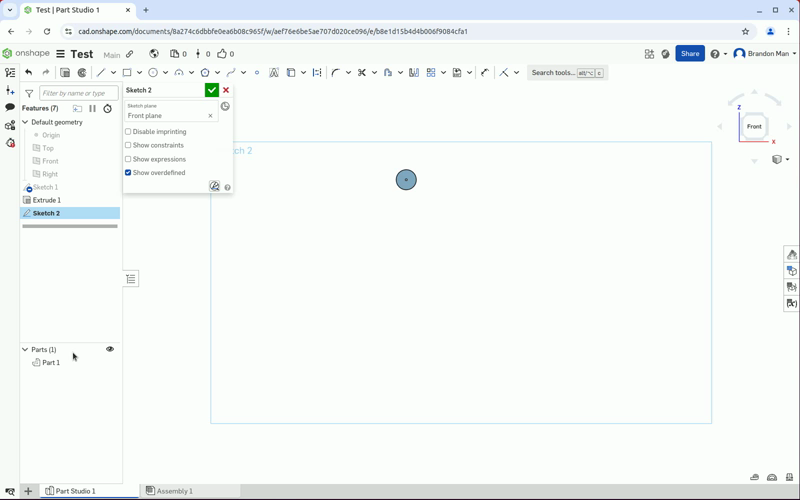
key(y)
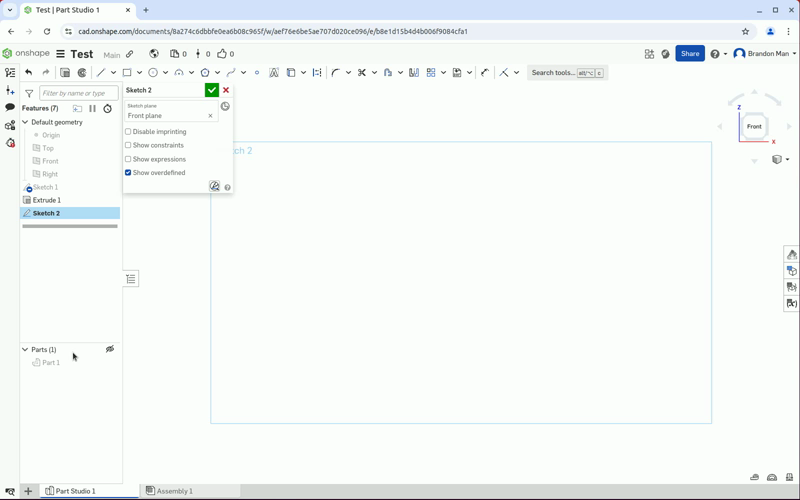
key(l)
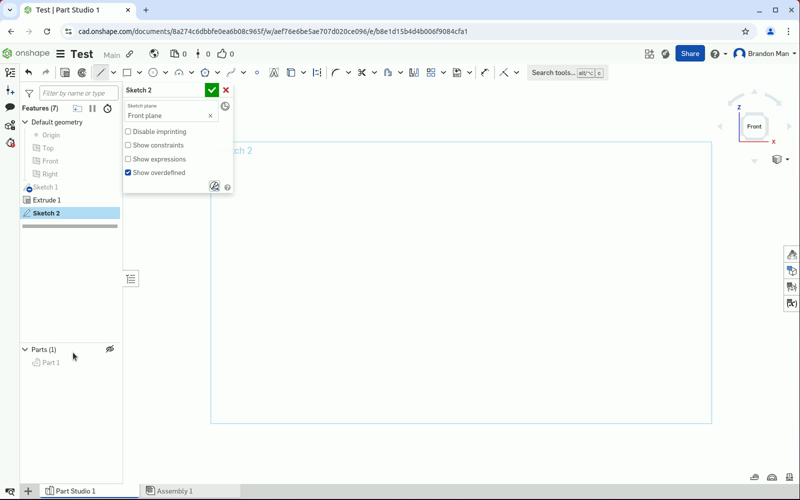
key_down(shift)
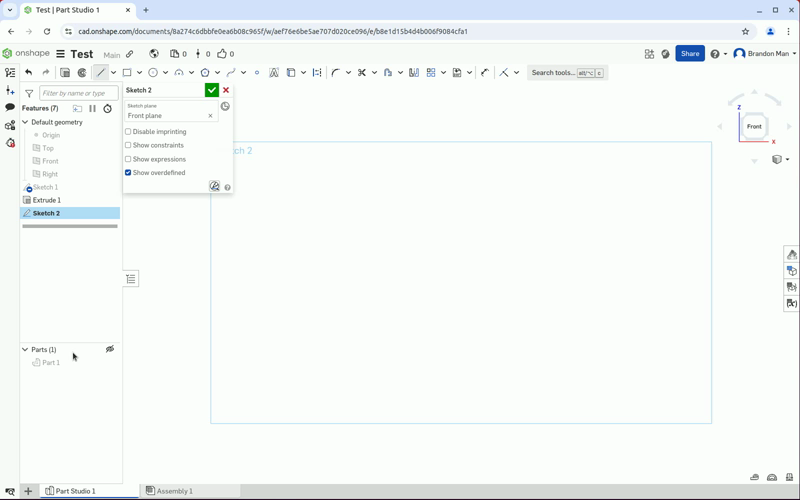
mouse_move(396, 292)
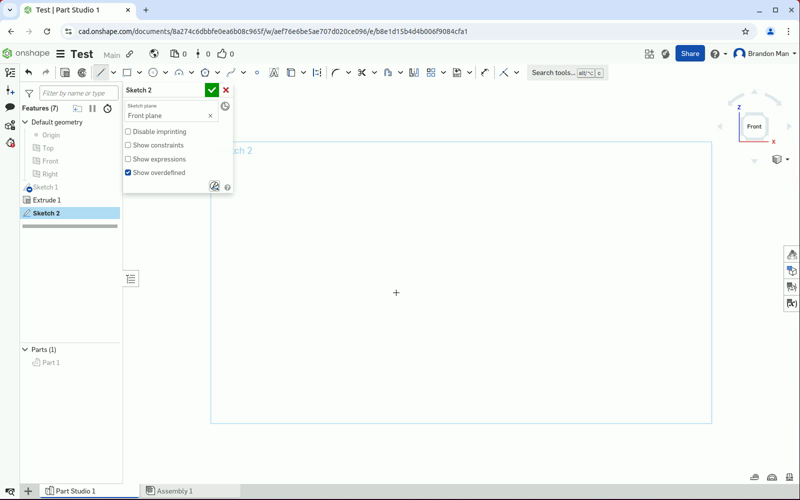
click(396, 292)
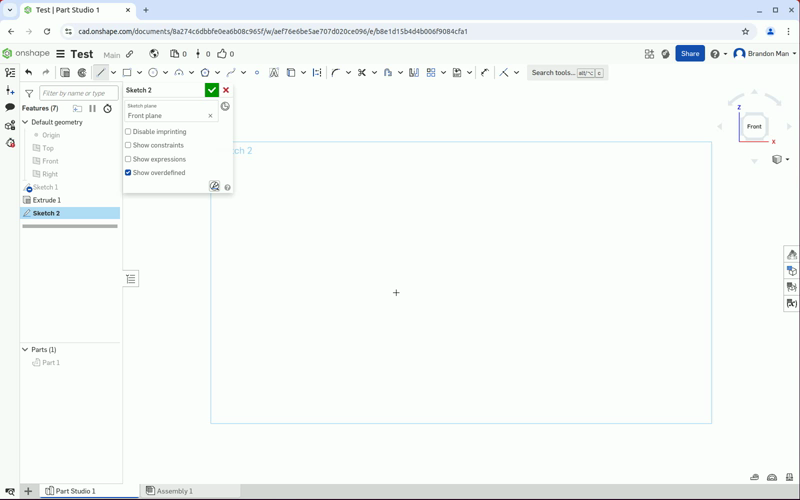
key_up(shift)
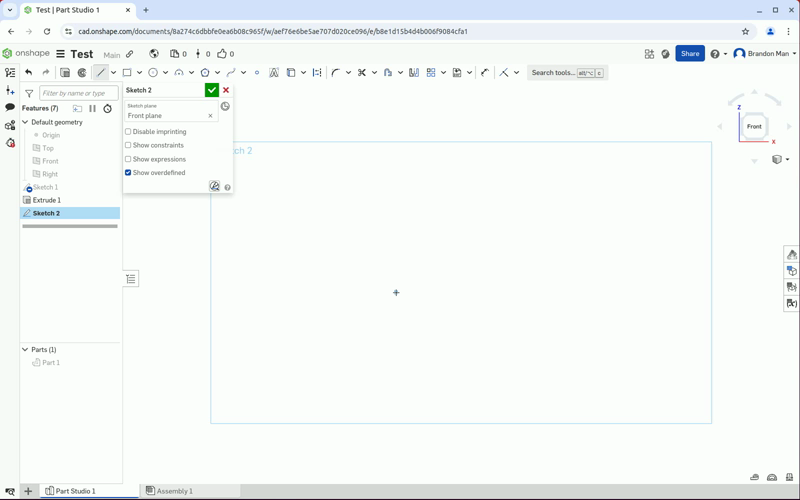
key_down(shift)
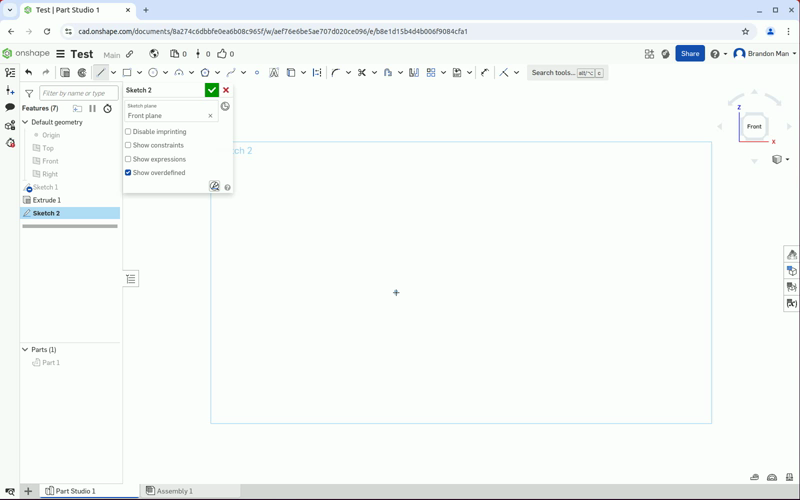
mouse_move(426, 292)
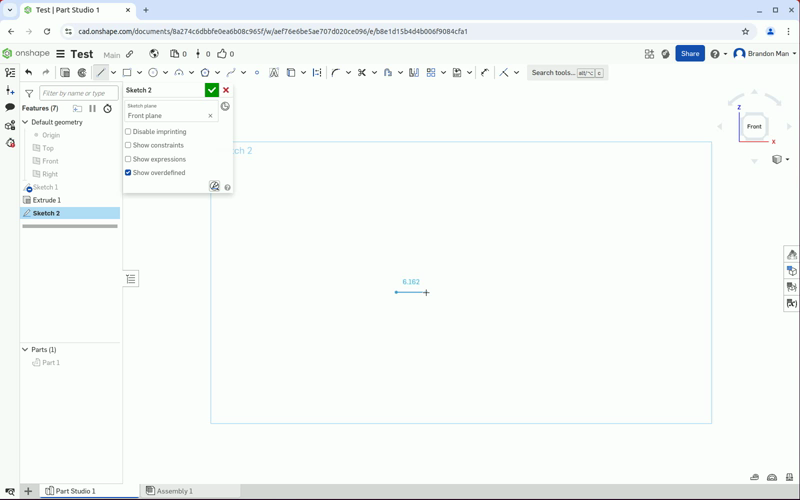
mouse_move(413, 292)
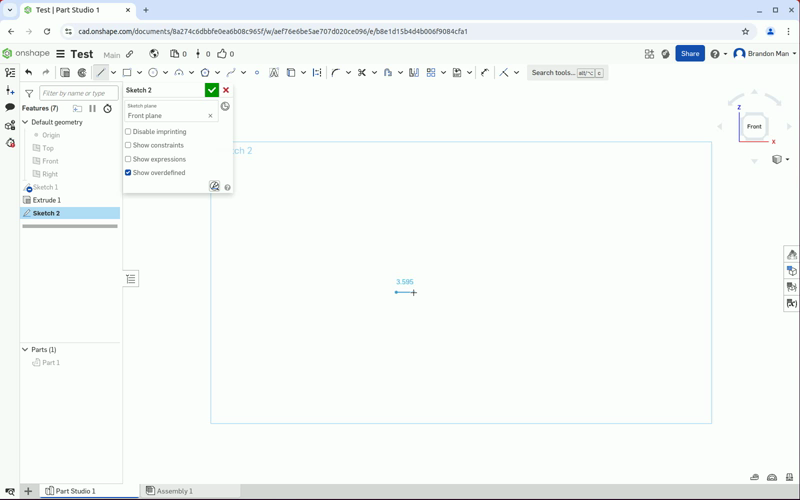
click(413, 292)
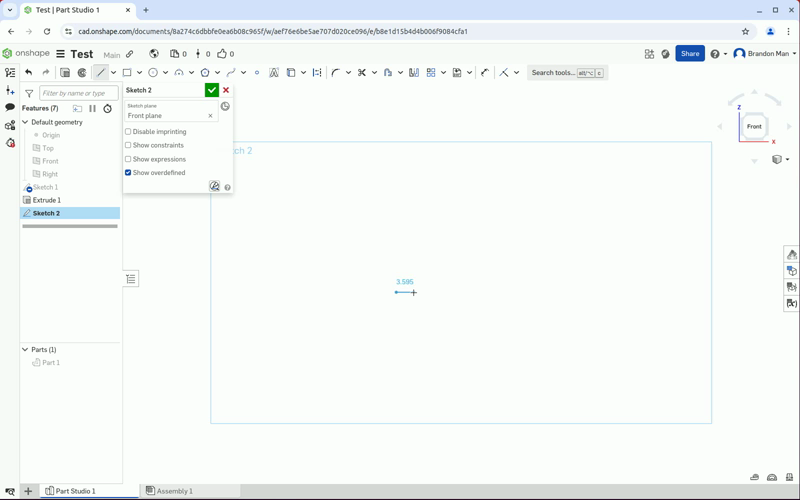
key_up(shift)
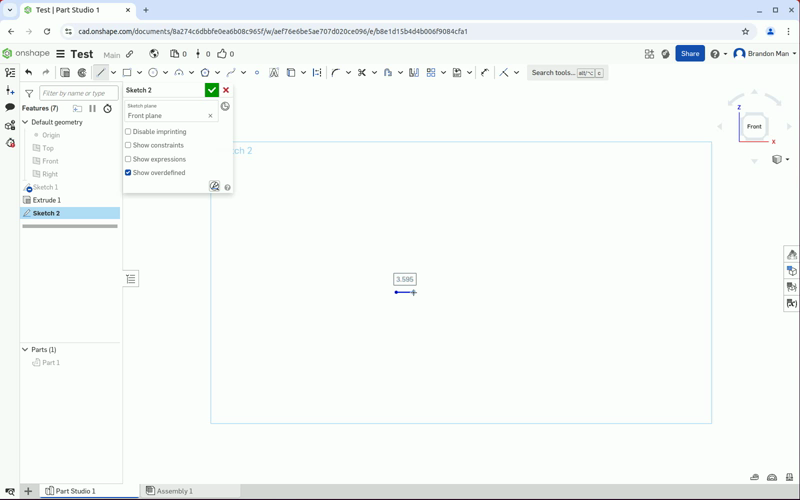
key_down(shift)
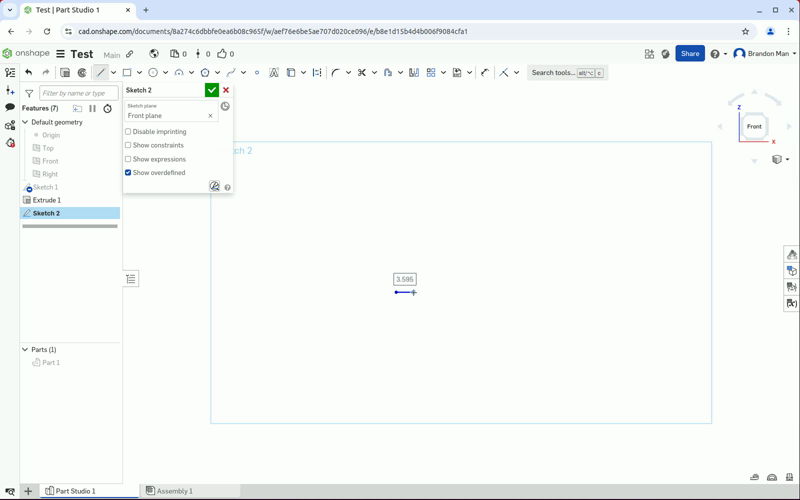
mouse_move(413, 179)
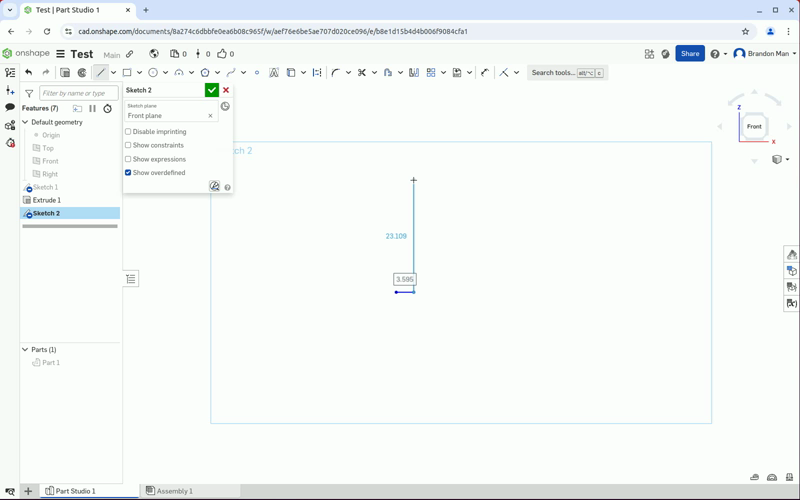
click(413, 179)
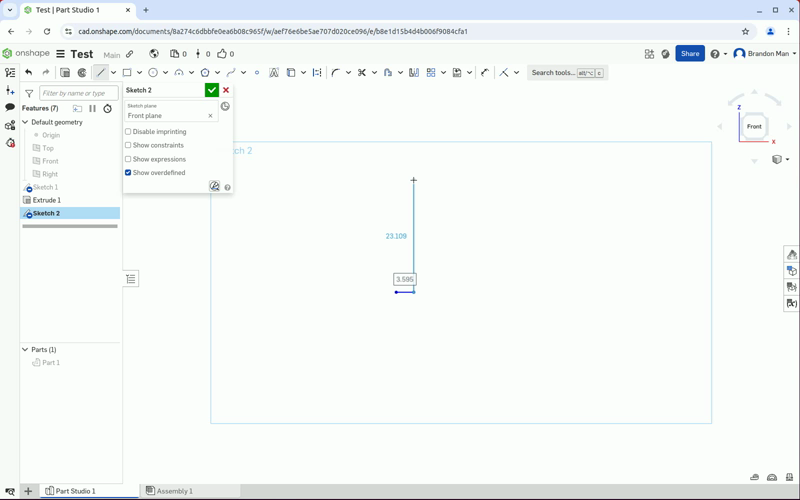
key_up(shift)
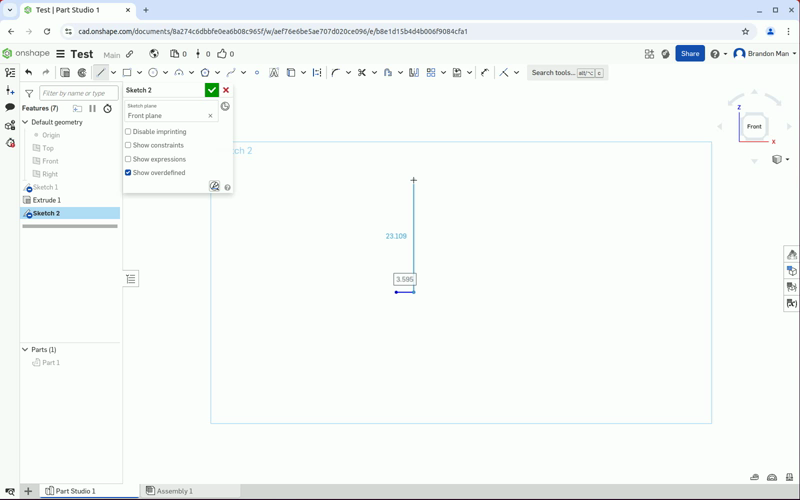
key(esc)
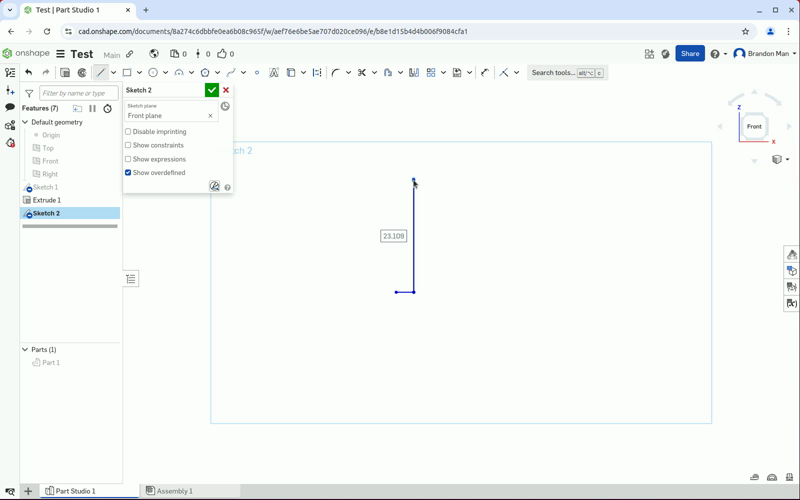
key(a)
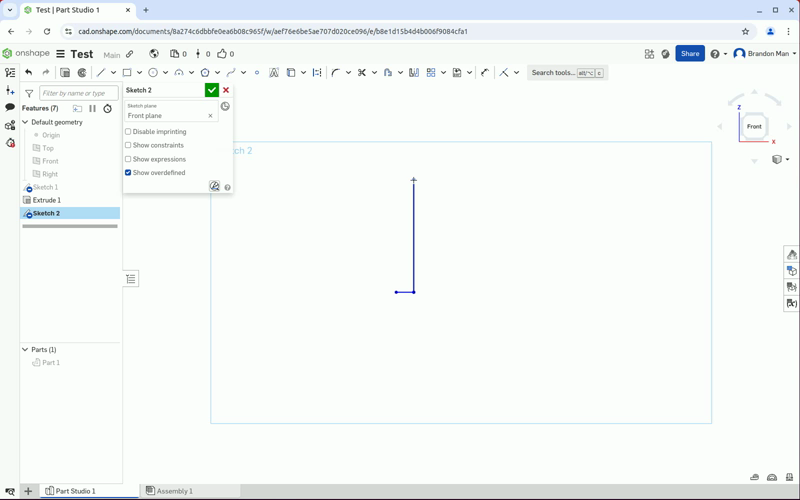
mouse_move(413, 179)
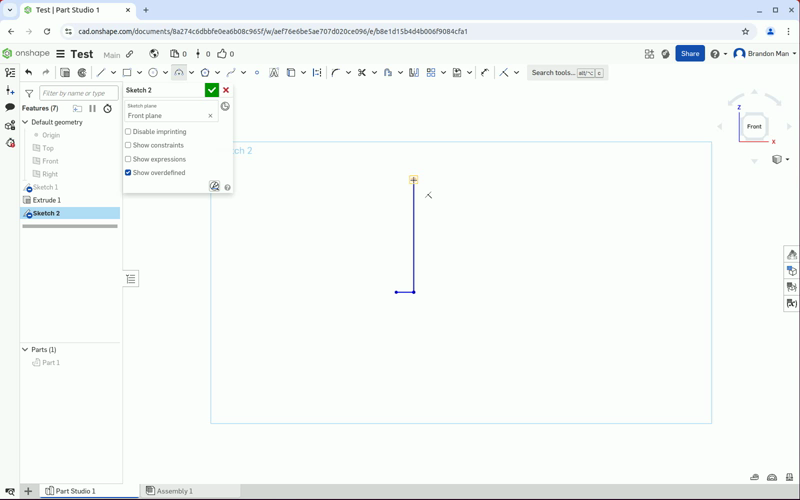
click(413, 179)
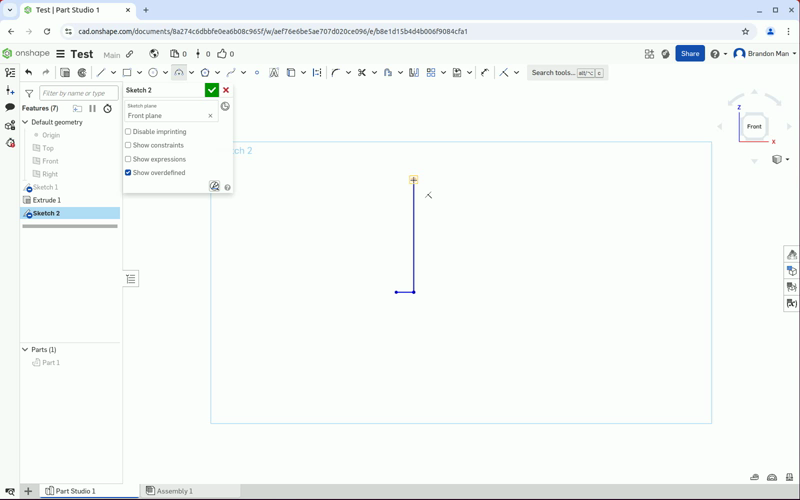
key_down(shift)
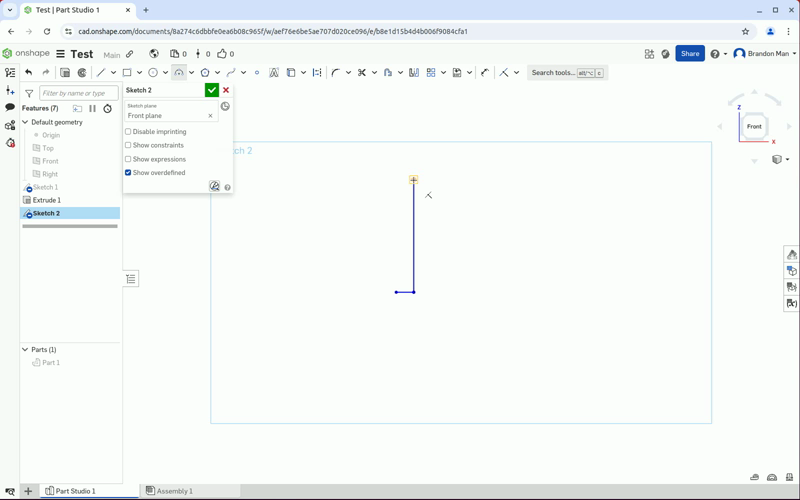
mouse_move(396, 179)
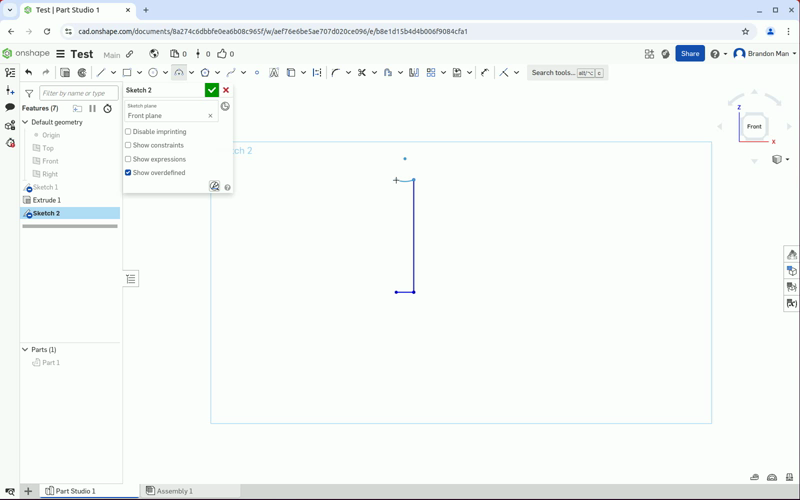
click(396, 179)
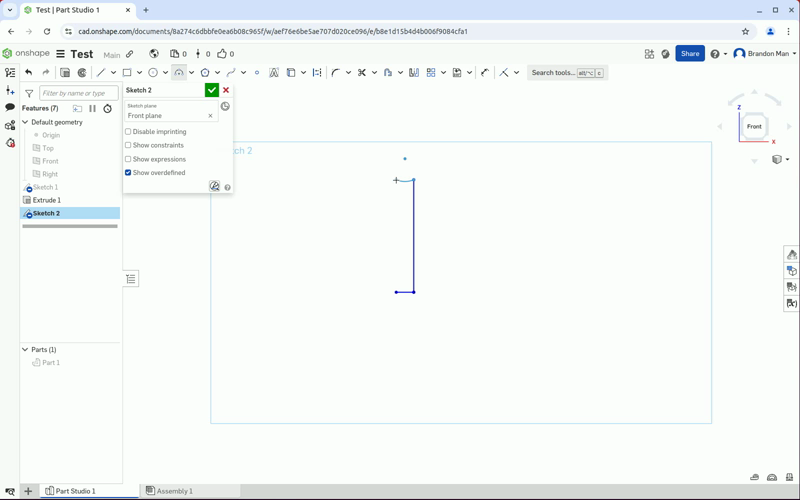
mouse_move(405, 188)
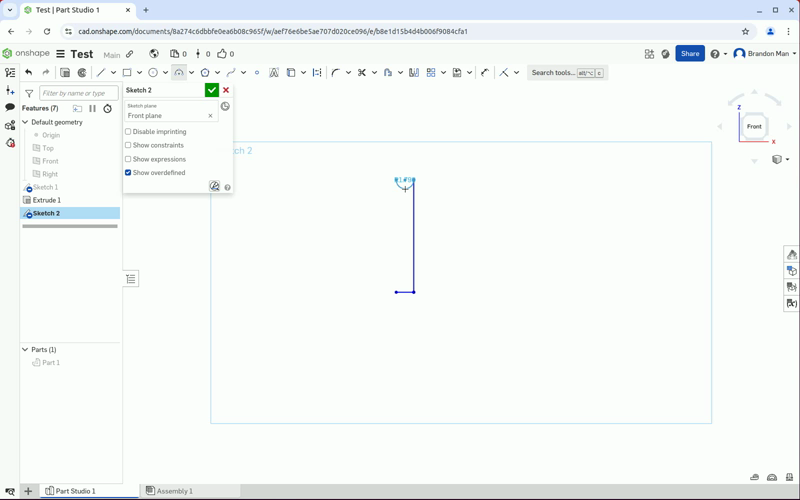
click(405, 188)
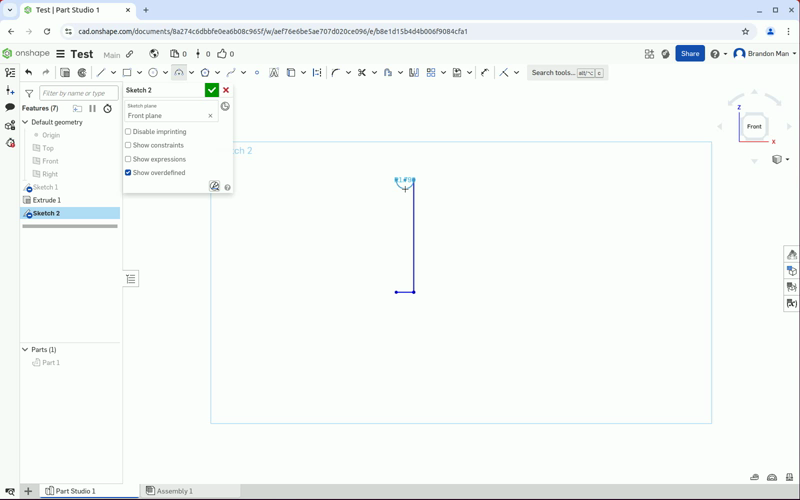
key_up(shift)
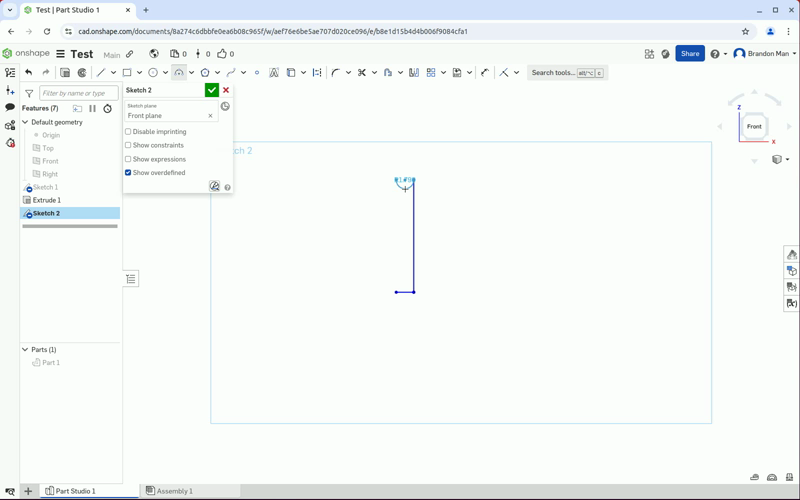
key(esc)
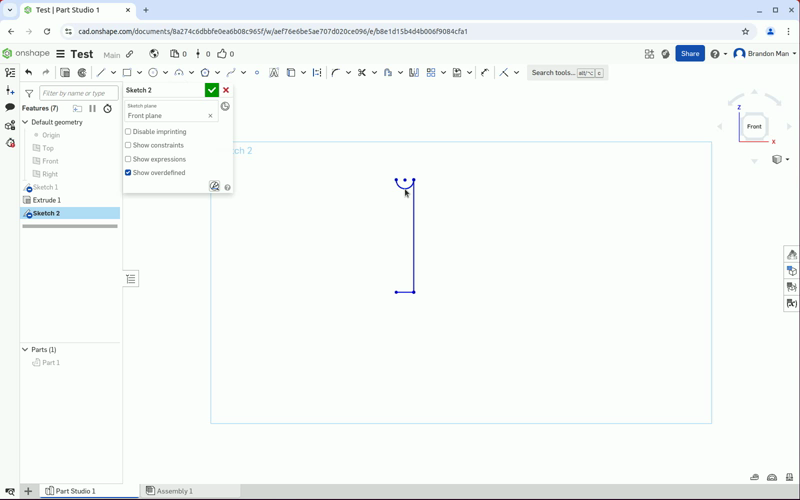
key(l)
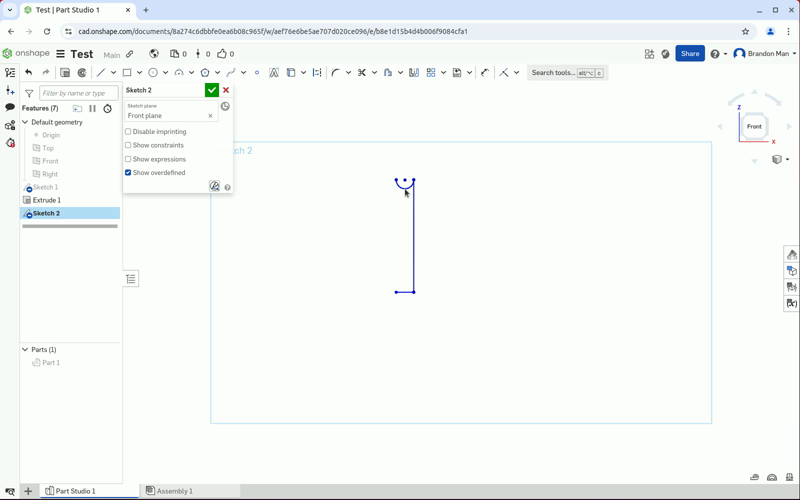
mouse_move(396, 179)
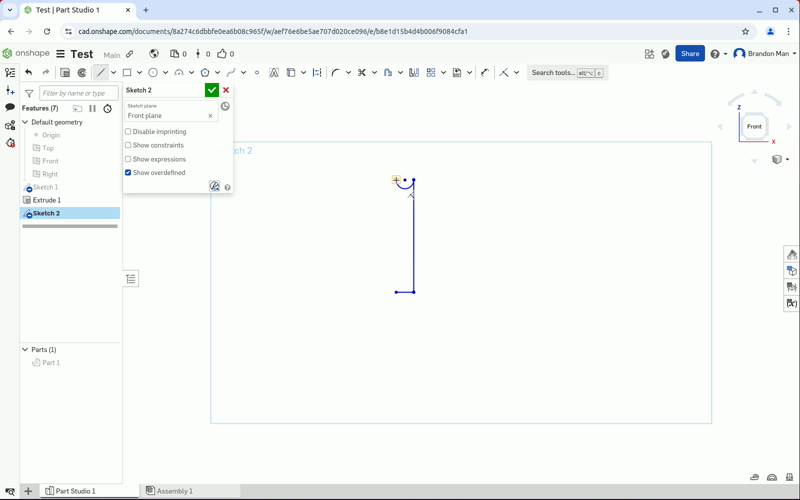
click(396, 179)
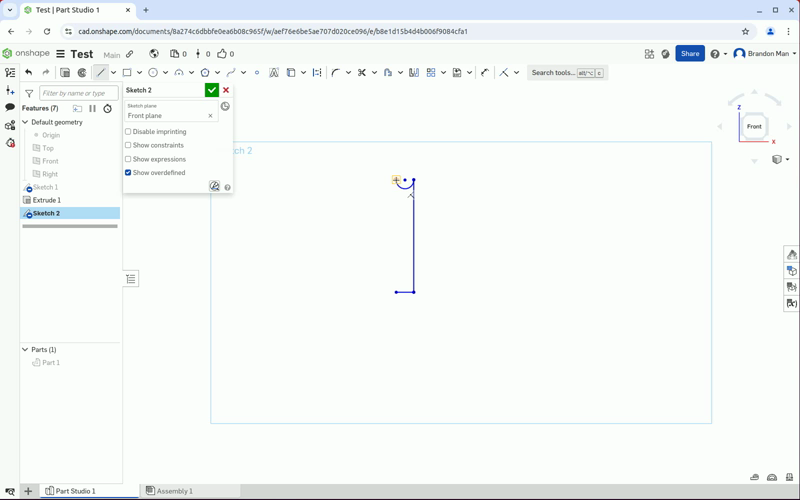
key_down(shift)
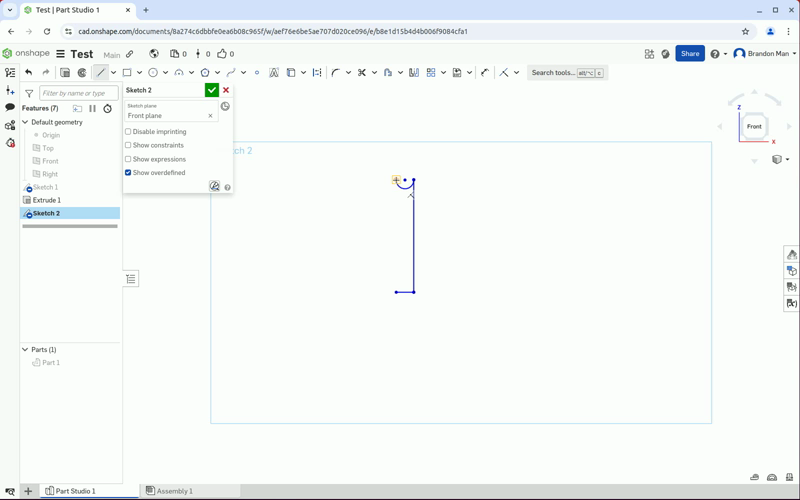
mouse_move(396, 292)
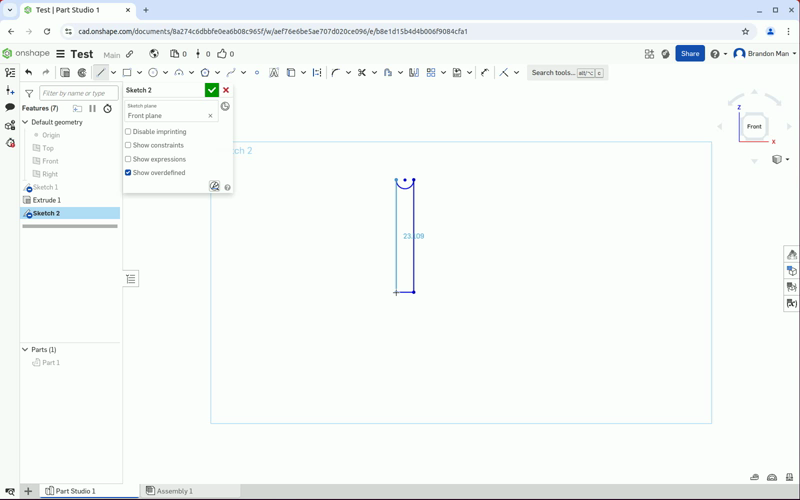
key_up(shift)
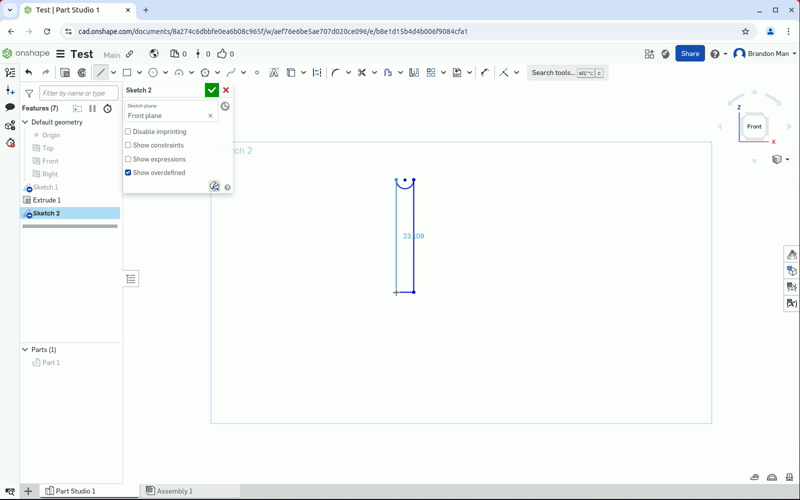
click(396, 292)
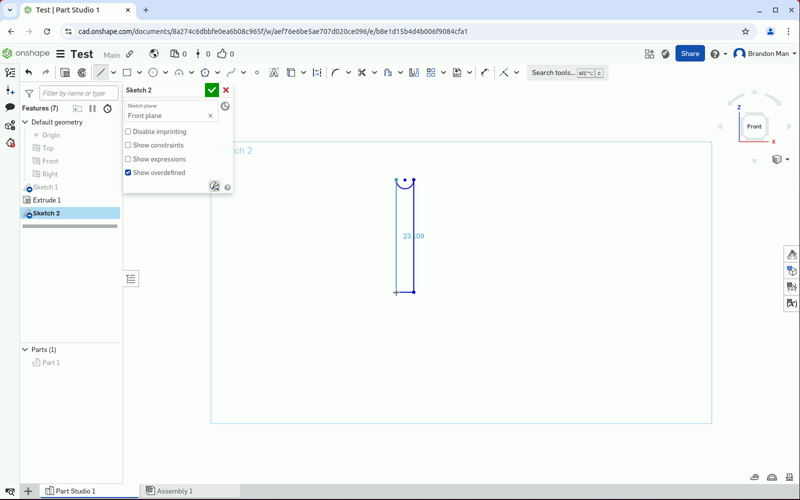
key(esc)
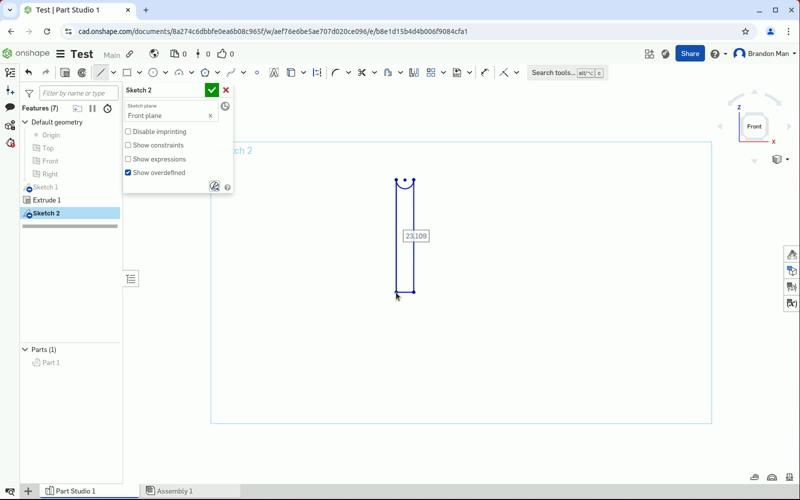
mouse_move(402, 287)
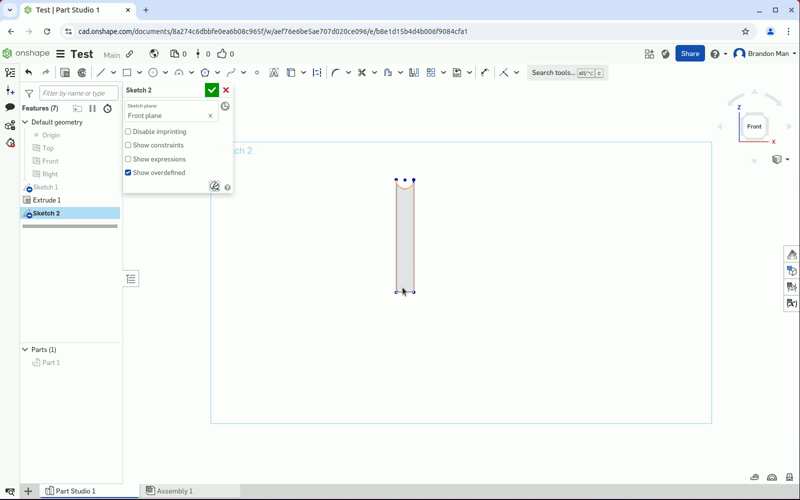
scroll(6)
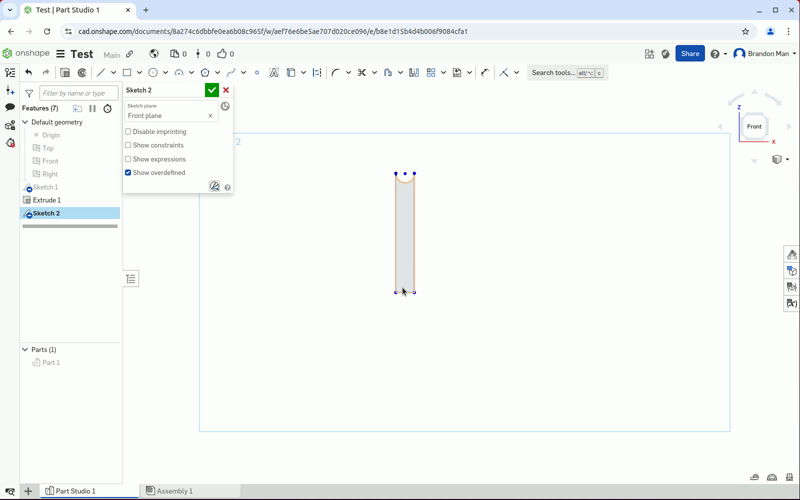
scroll(6)
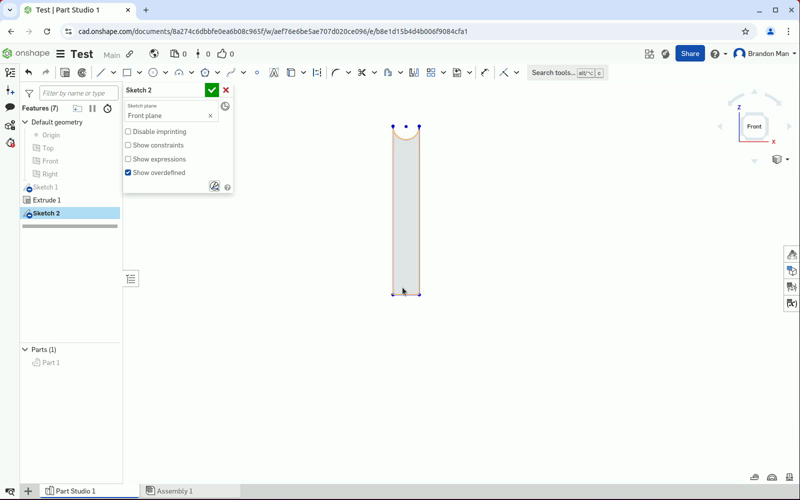
scroll(6)
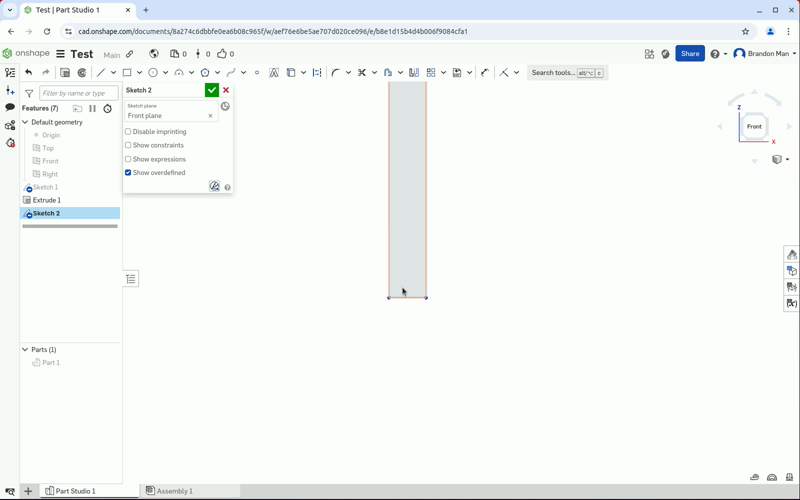
scroll(6)
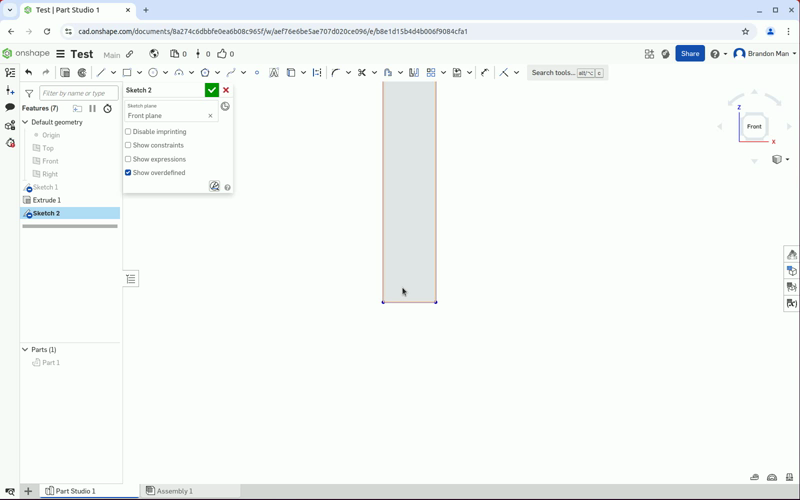
scroll(6)
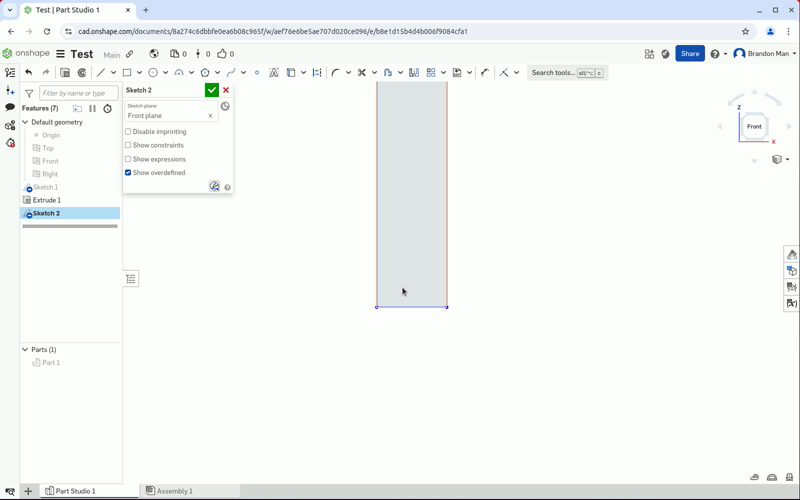
scroll(6)
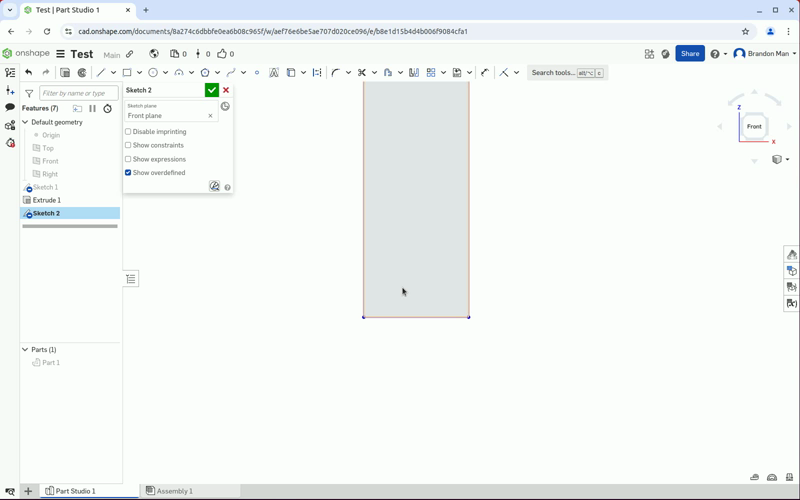
scroll(6)
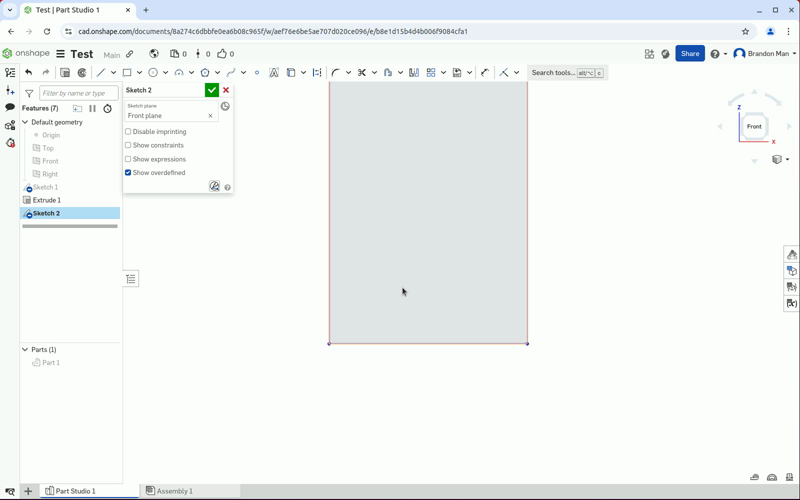
click(402, 287)
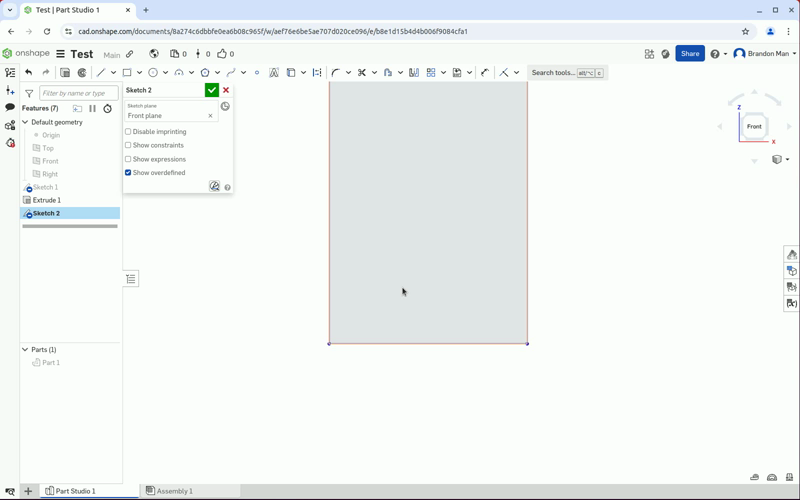
scroll(-6)
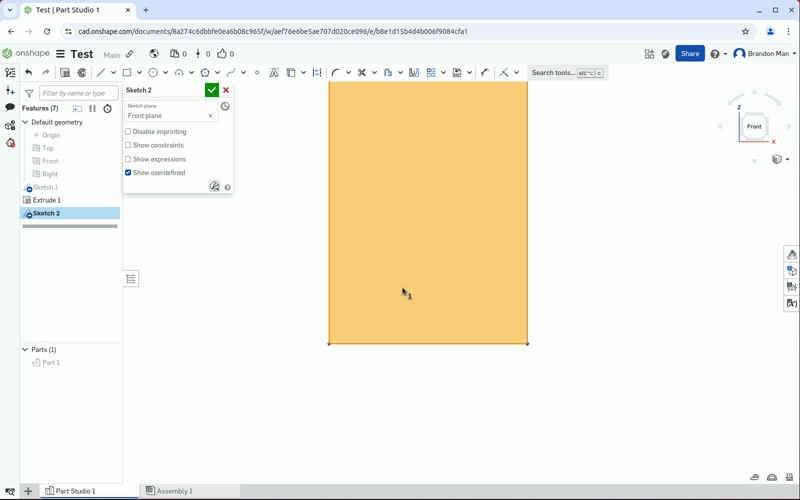
scroll(-6)
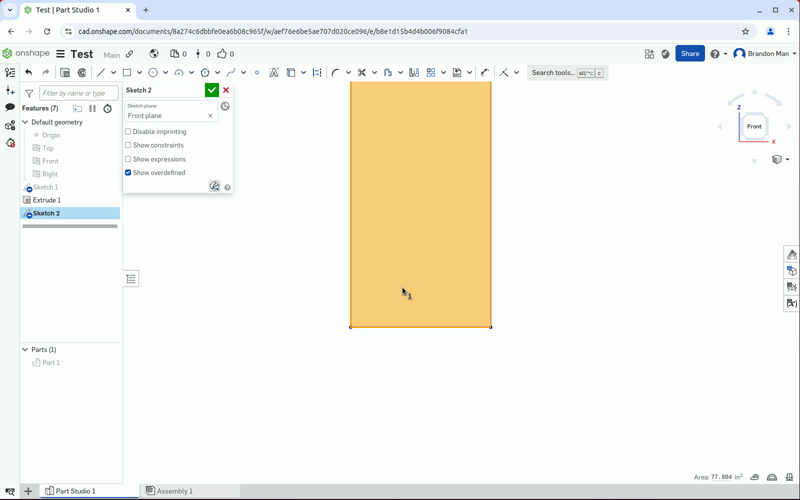
scroll(-6)
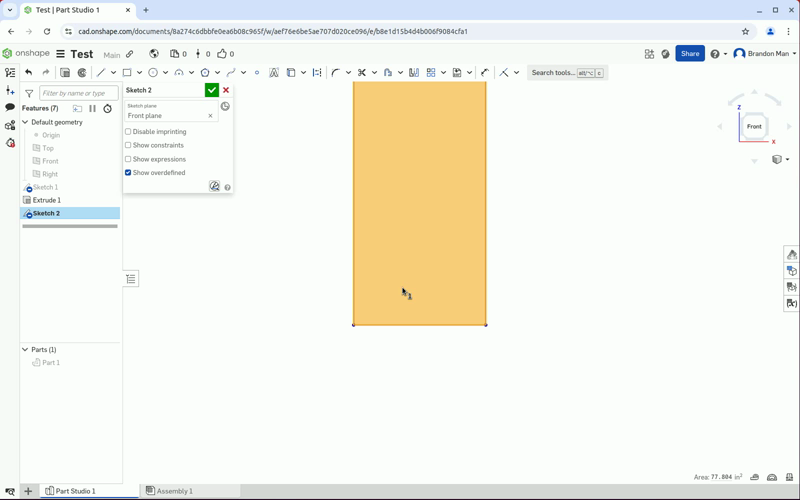
scroll(-6)
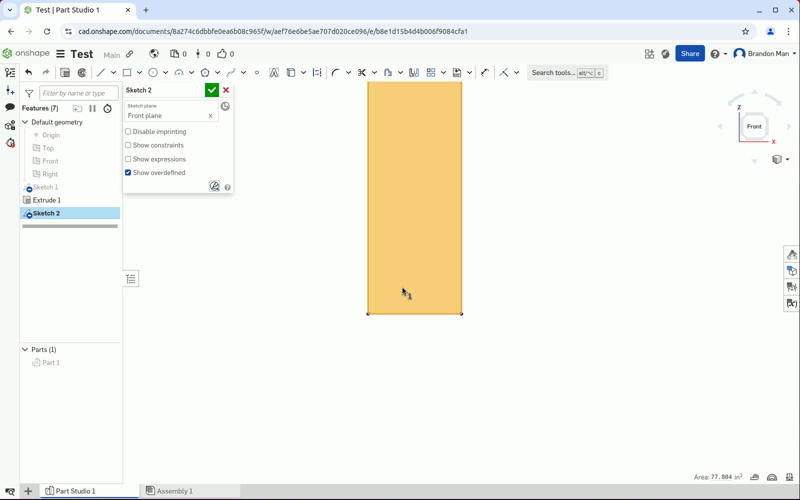
scroll(-6)
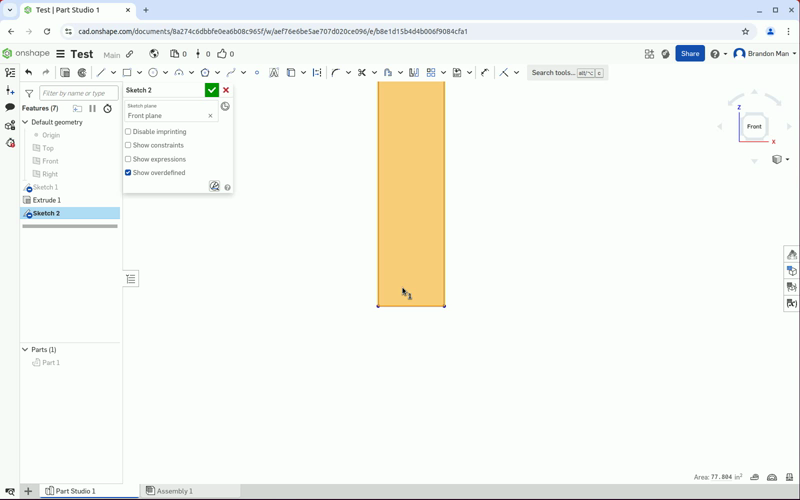
scroll(-6)
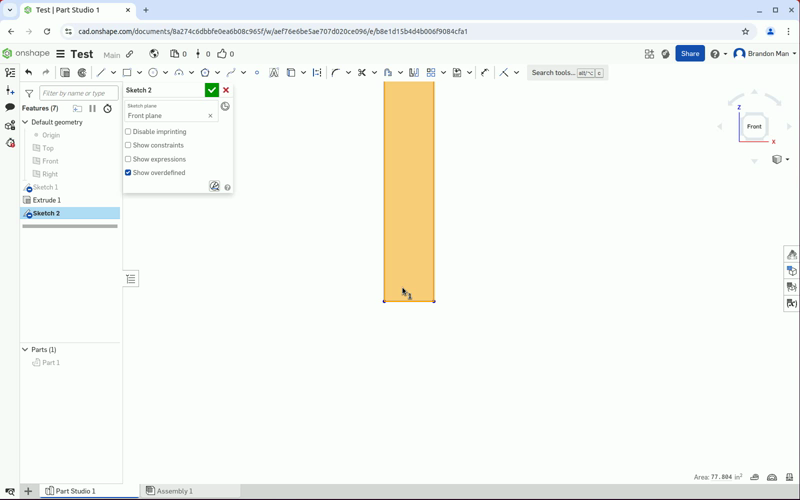
scroll(-6)
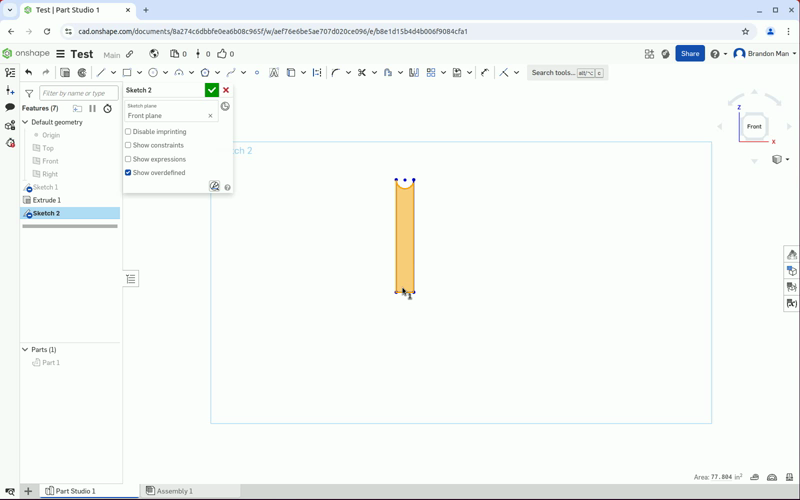
mouse_move(73, 352)
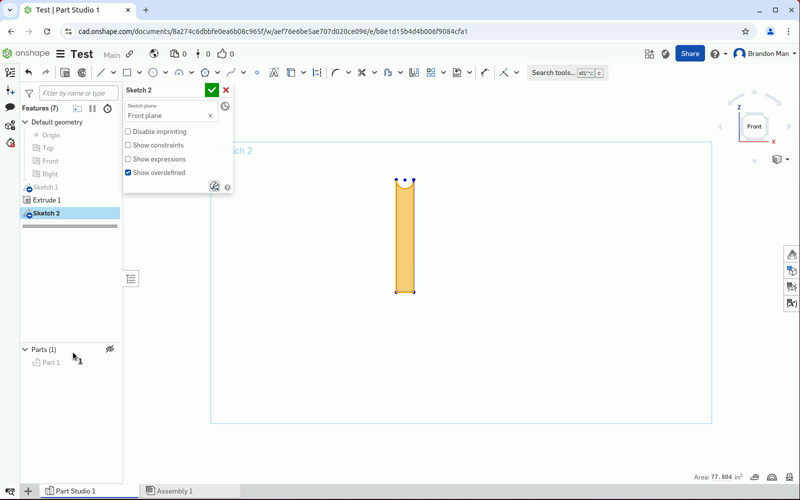
key(shift+y)
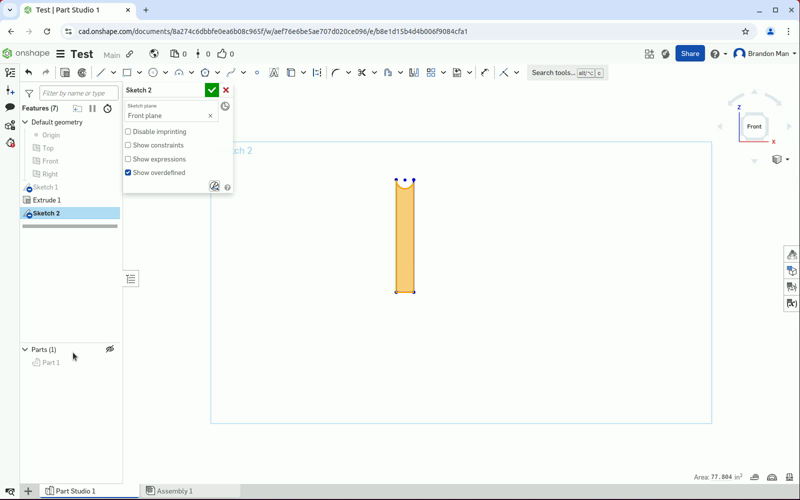
key(shift+e)
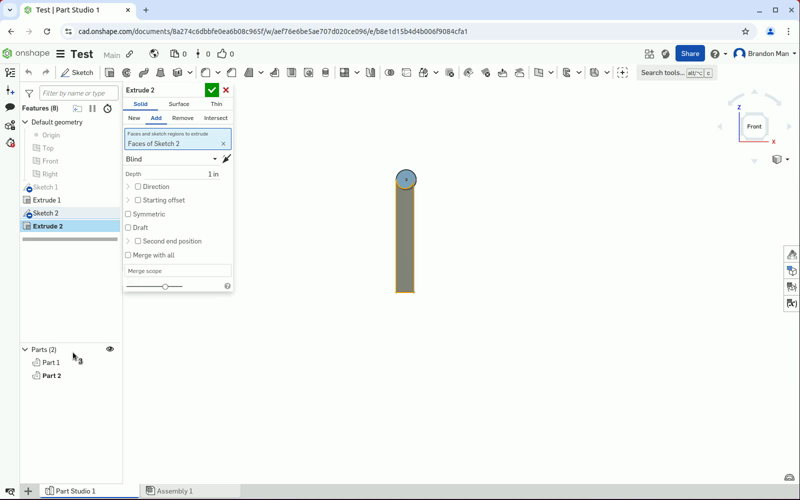
mouse_move(143, 106)
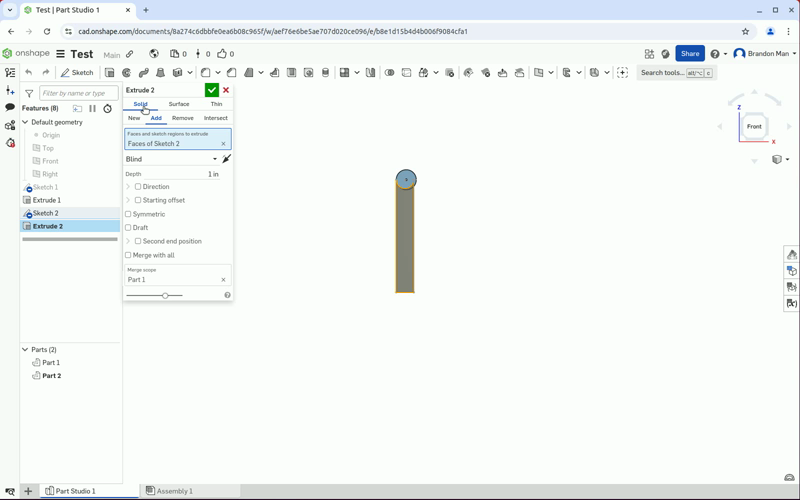
click(143, 106)
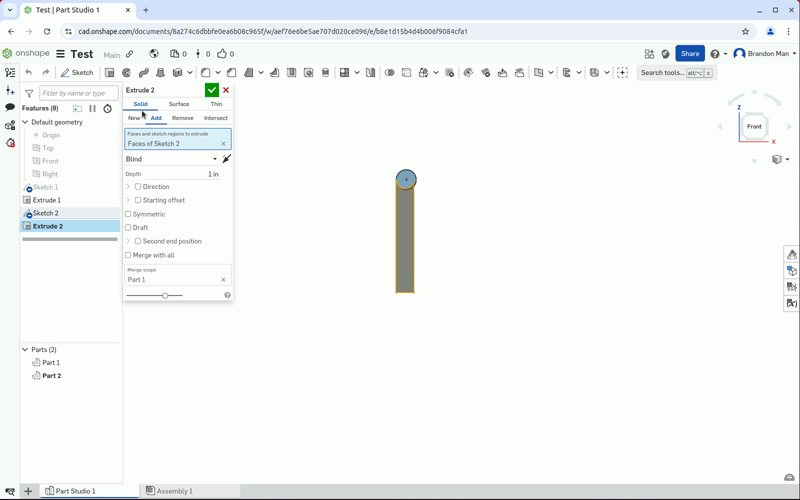
mouse_move(137, 120)
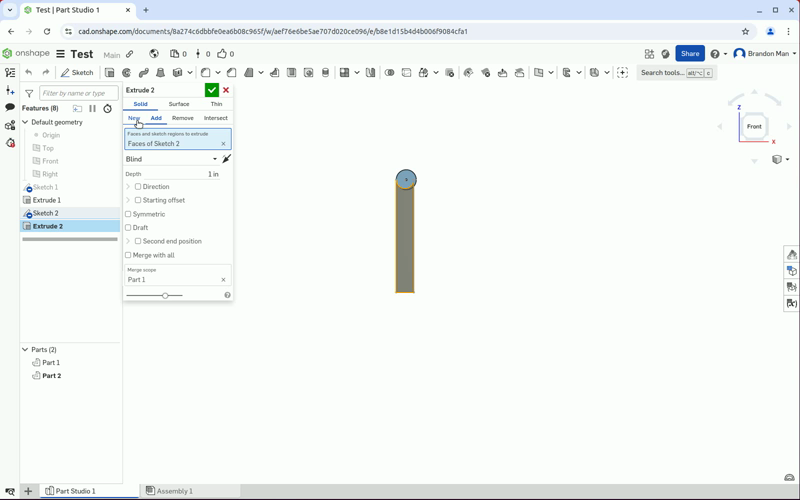
click(137, 120)
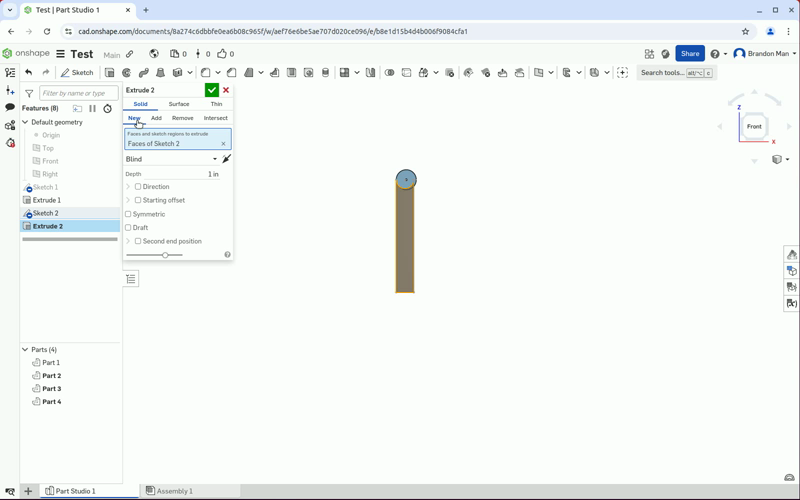
key(tab, 4)
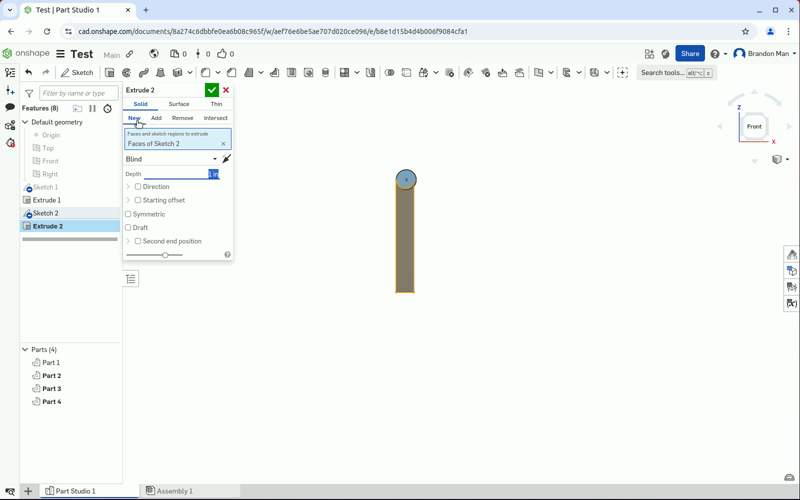
text(1.444)
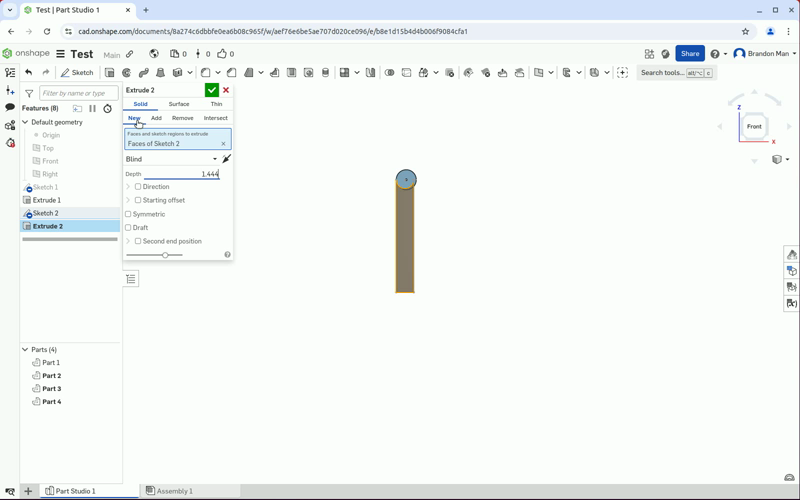
key(enter)
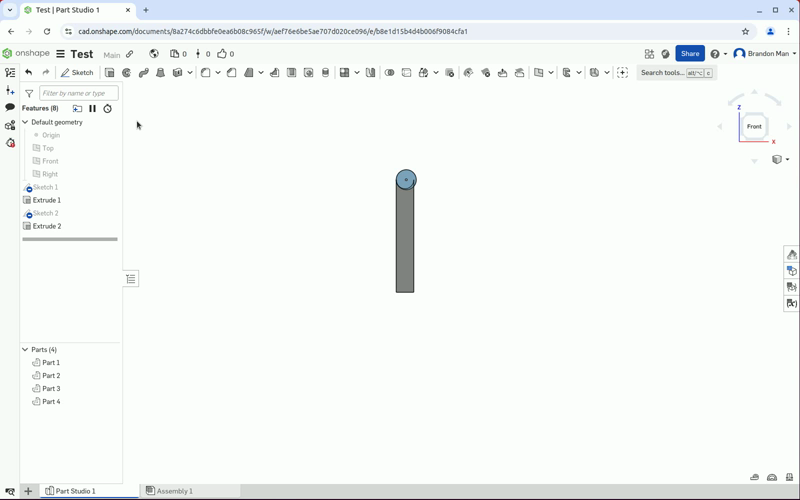
key(shift+h)
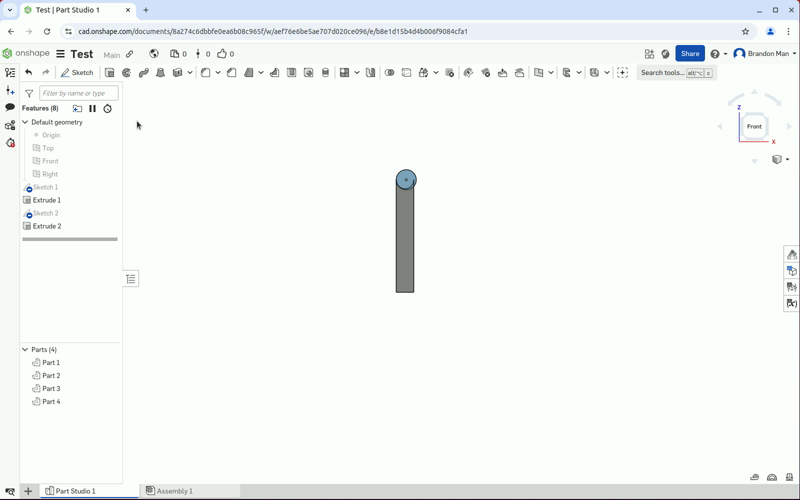
key(shift+h)
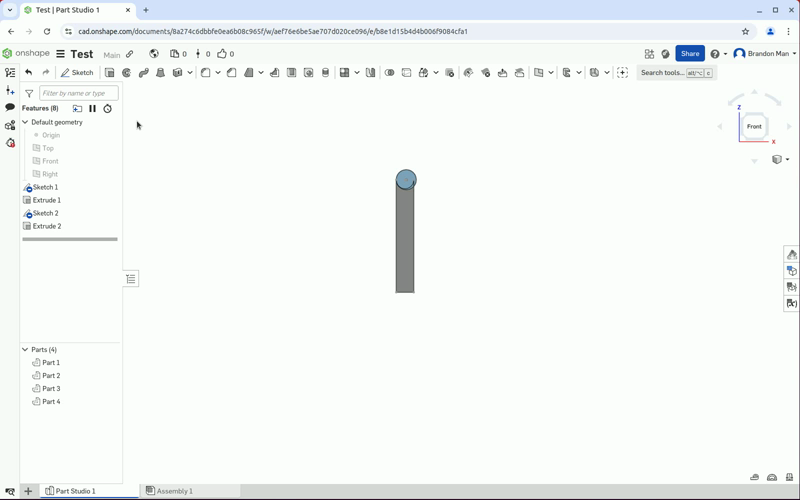
key(shift+7)
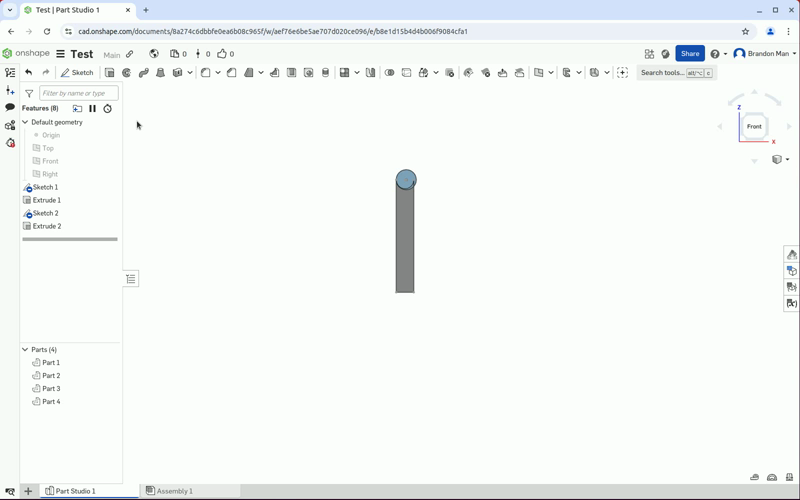
key(left, 2)
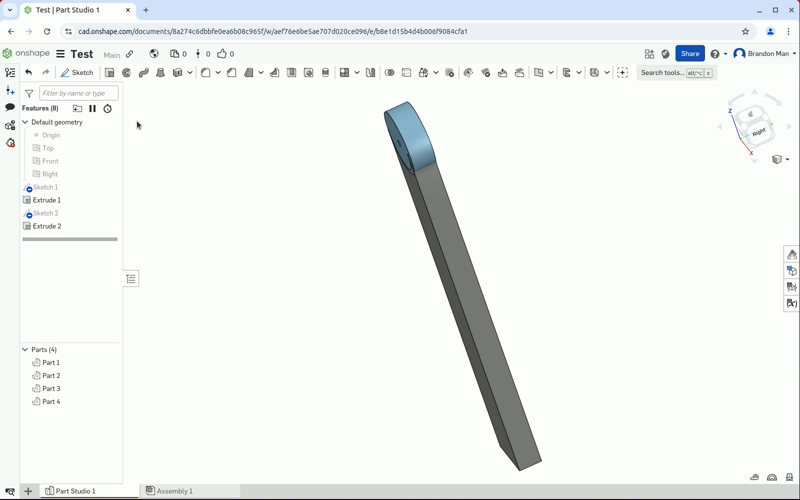
key(down, 2)
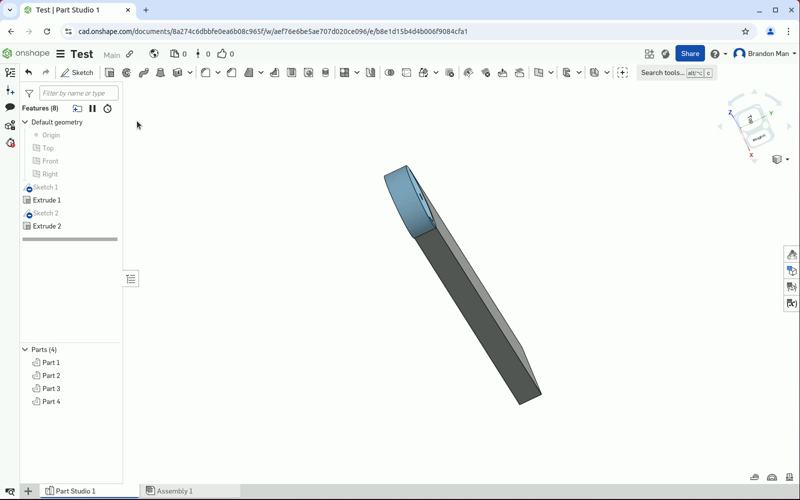
key(up, 2)
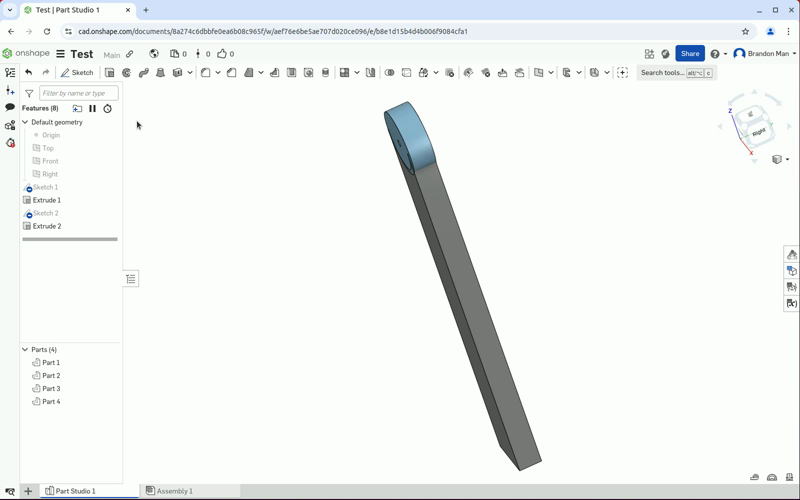
key(right, 2)
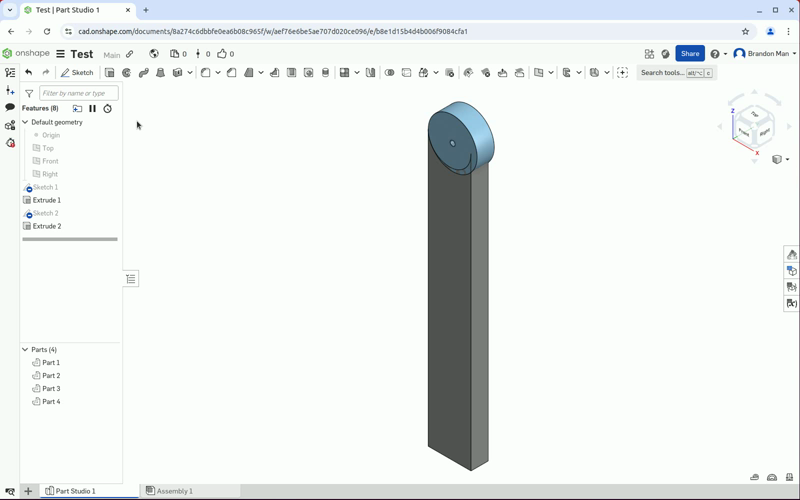
mouse_move(73, 189)
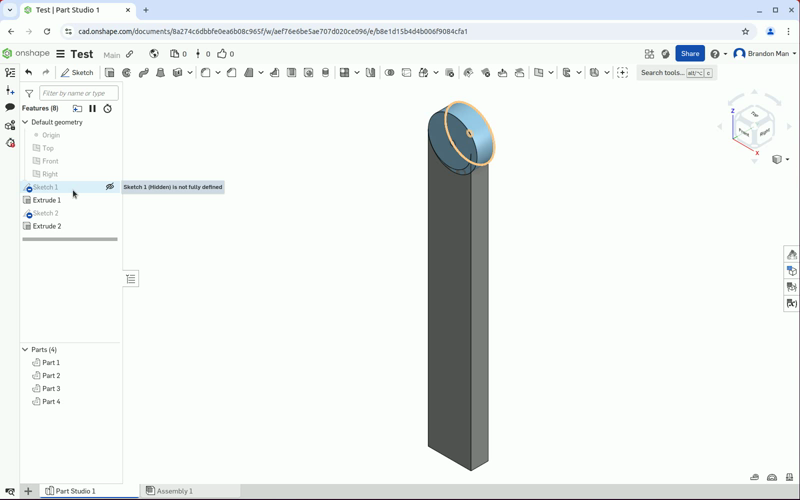
click(73, 189)